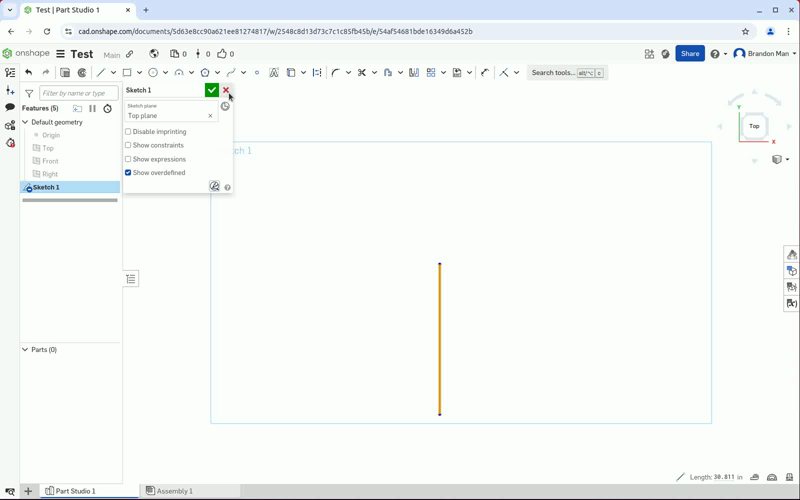
key(shift+h)
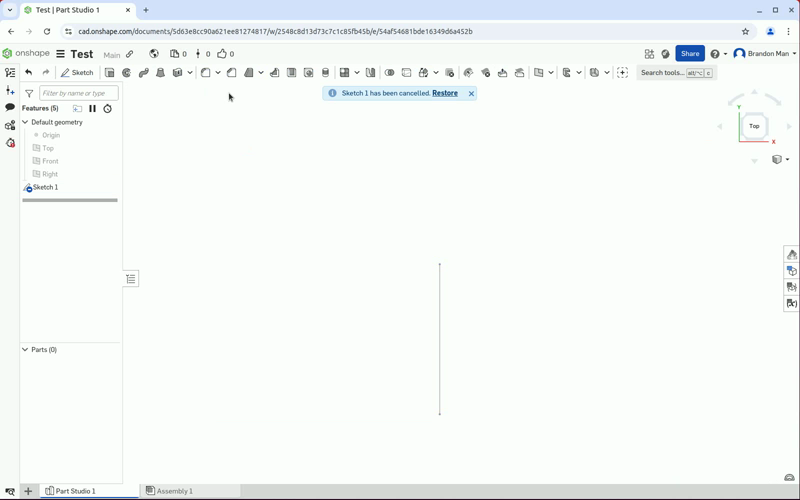
key(shift+s)
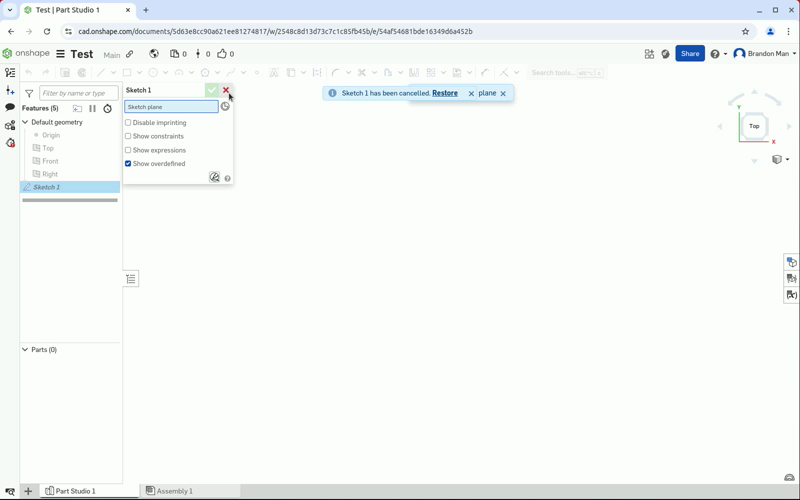
mouse_move(73, 150)
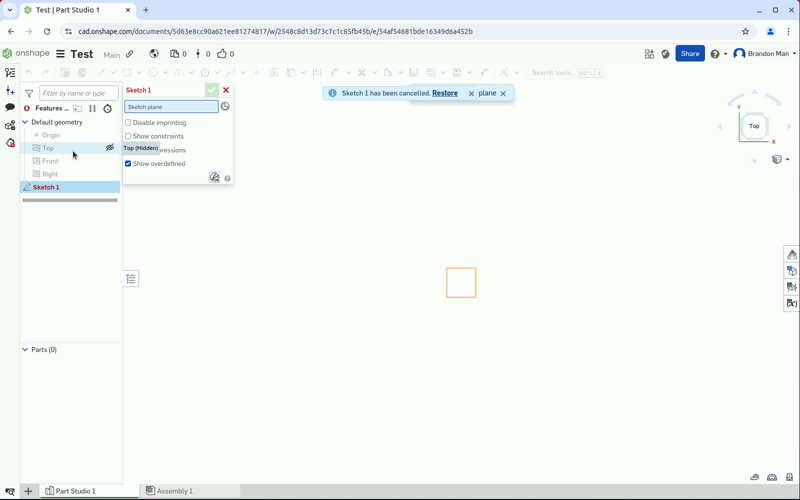
click(73, 150)
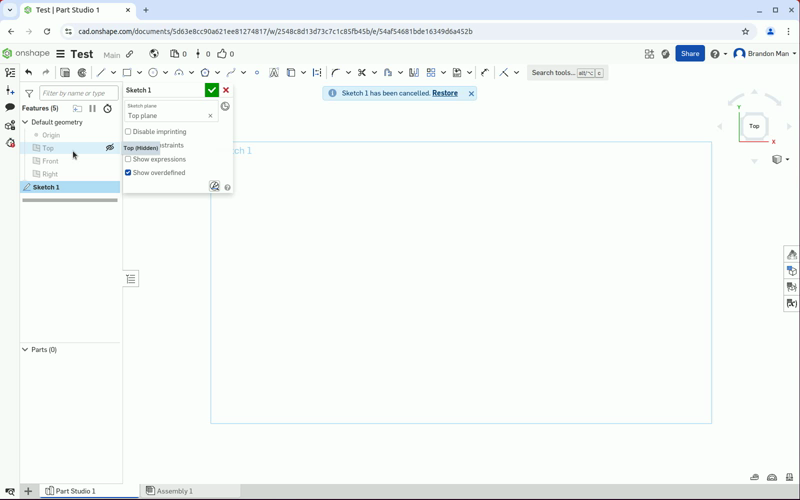
mouse_move(73, 352)
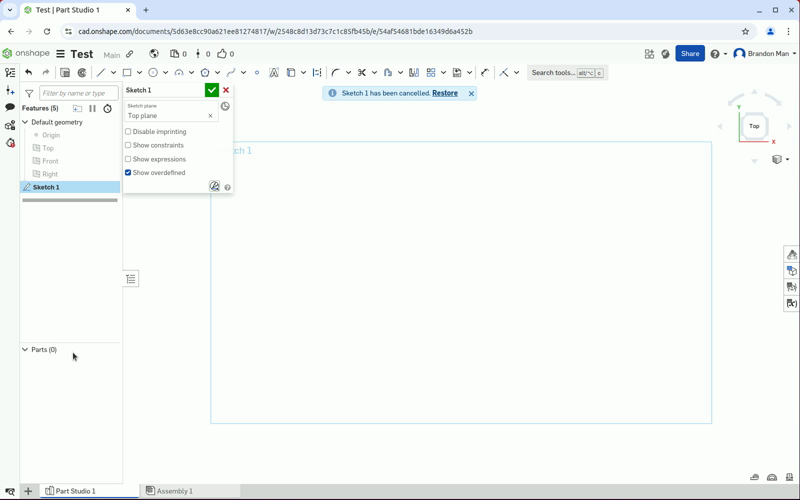
key(y)
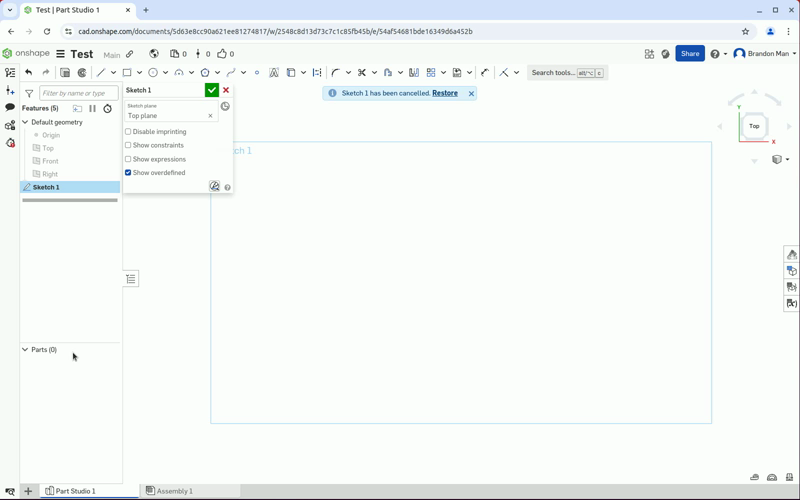
key(l)
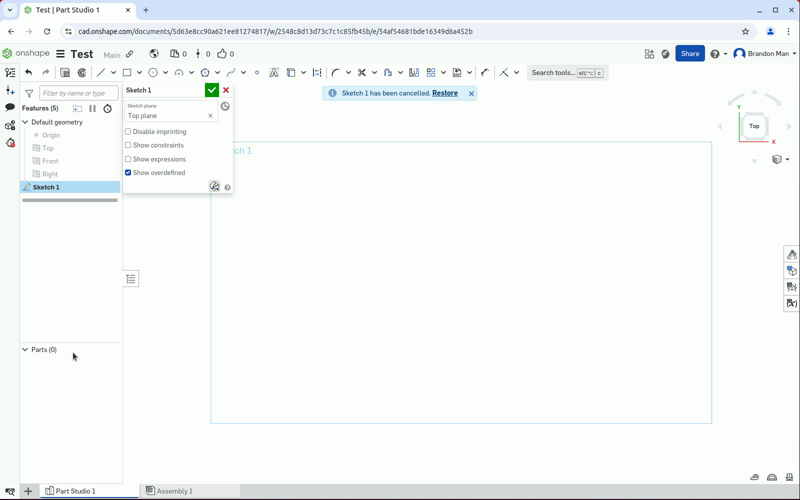
key_down(shift)
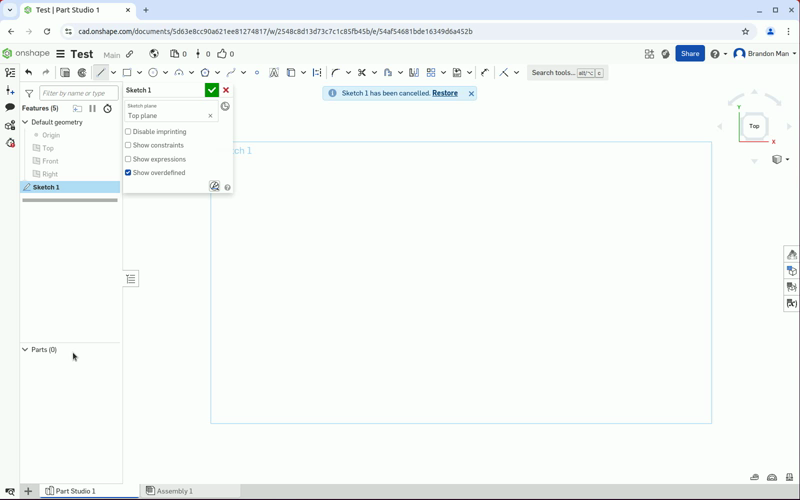
mouse_move(429, 314)
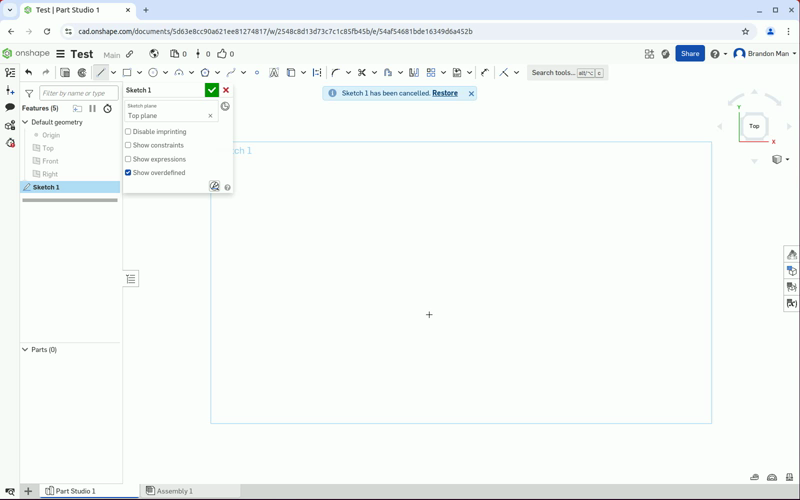
click(429, 314)
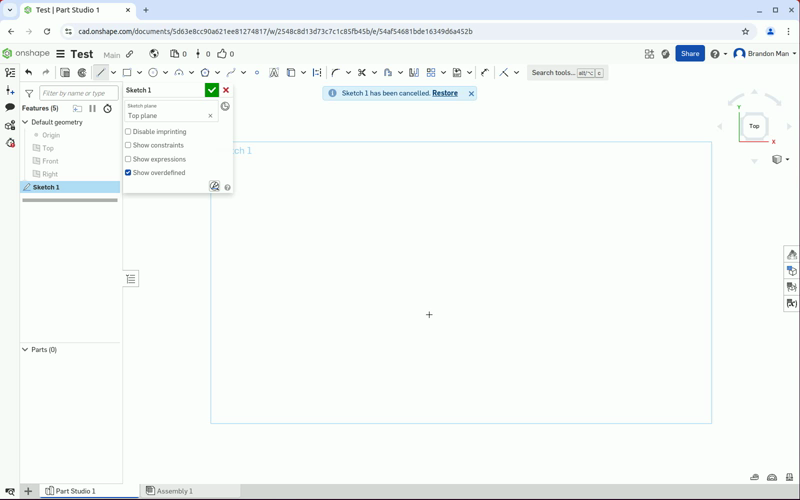
key_up(shift)
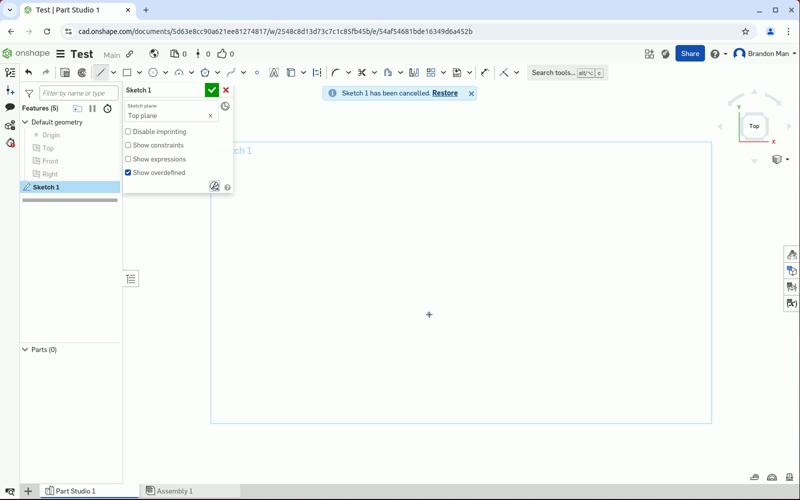
key_down(shift)
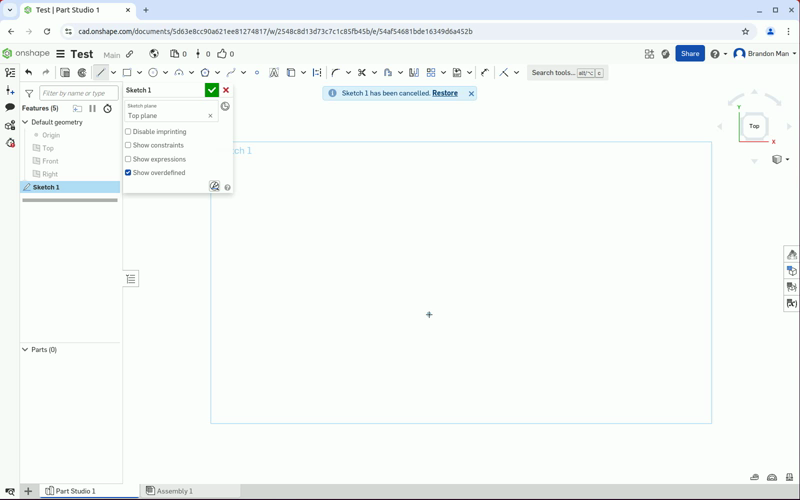
mouse_move(491, 314)
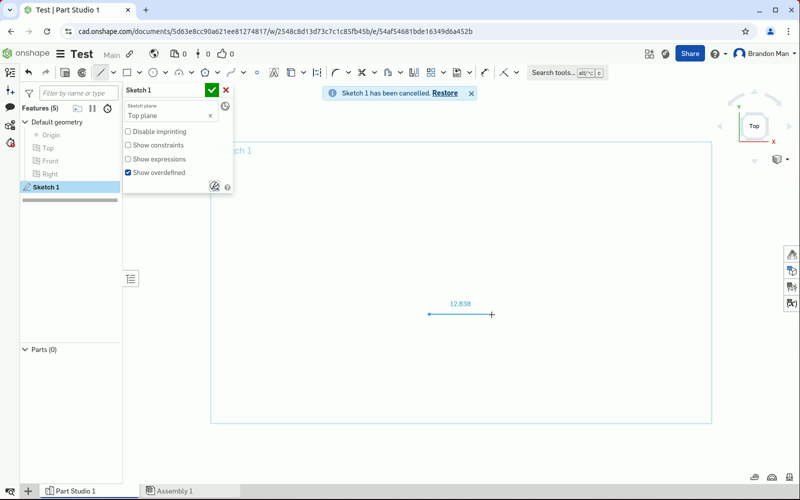
click(491, 314)
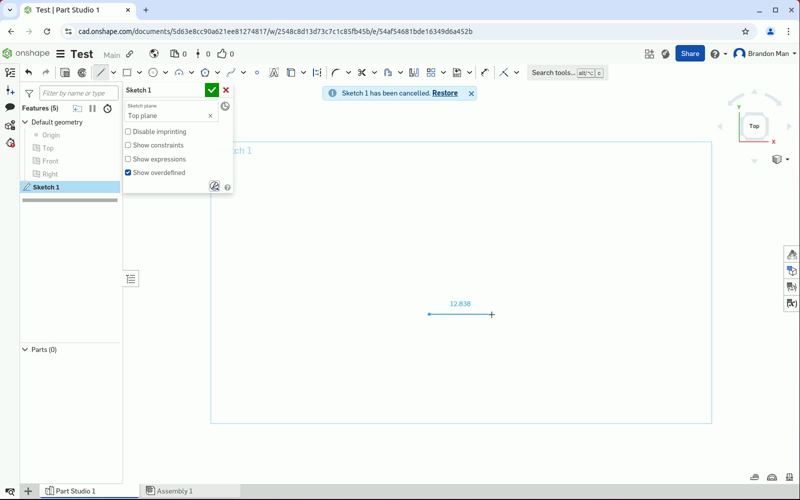
key_up(shift)
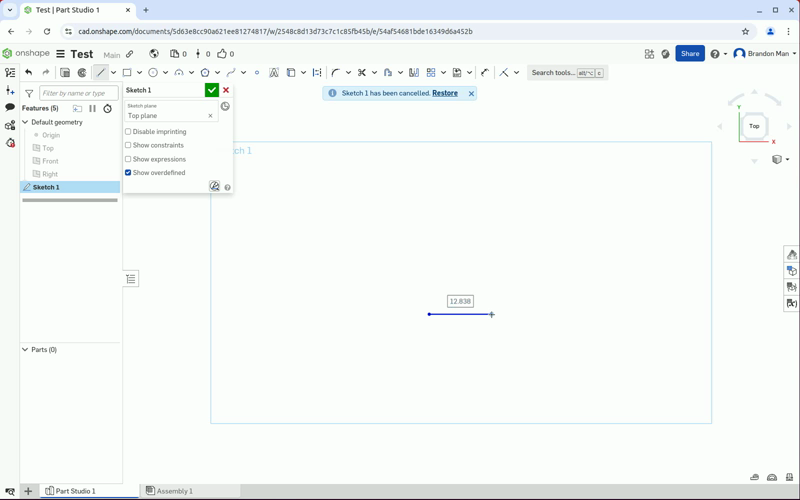
key_down(shift)
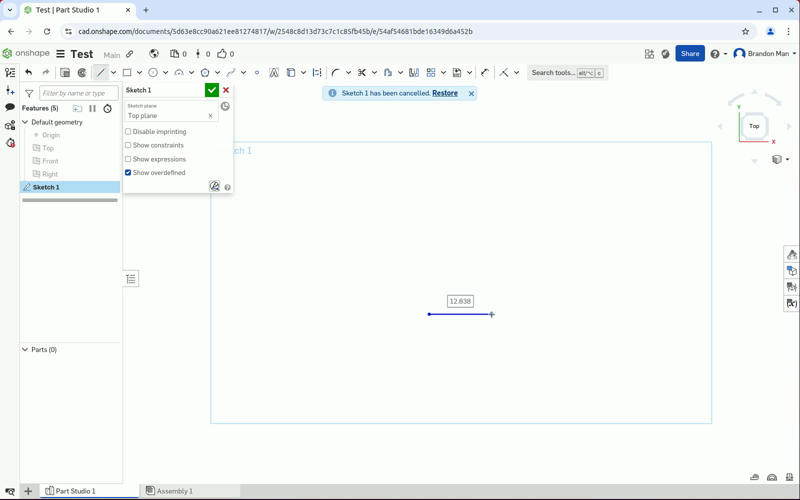
mouse_move(491, 252)
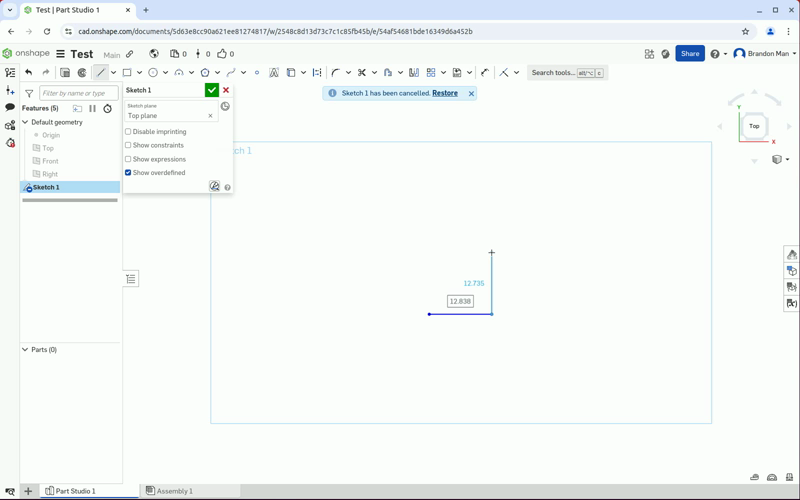
click(491, 252)
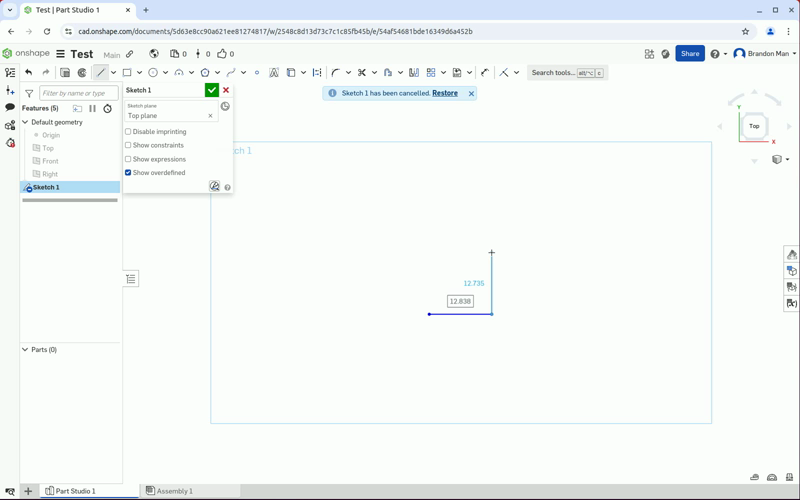
key_up(shift)
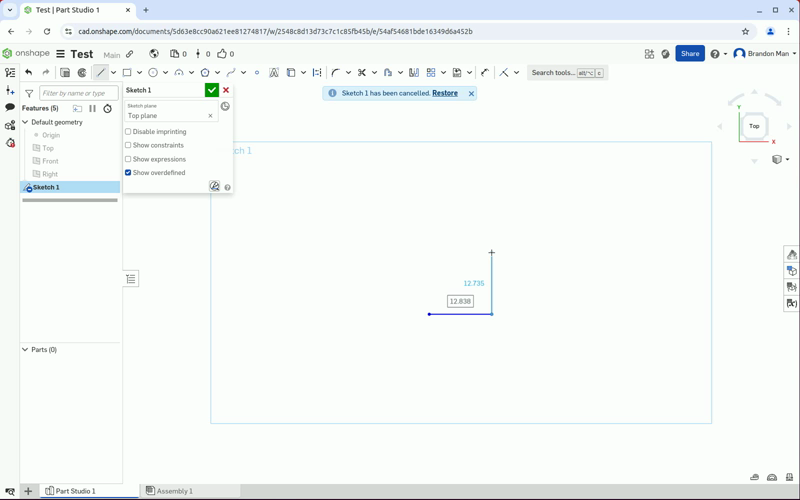
key_down(shift)
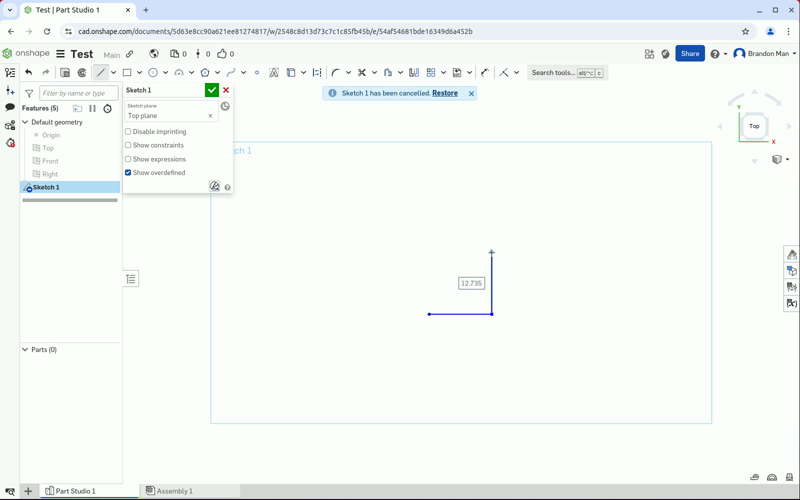
mouse_move(429, 252)
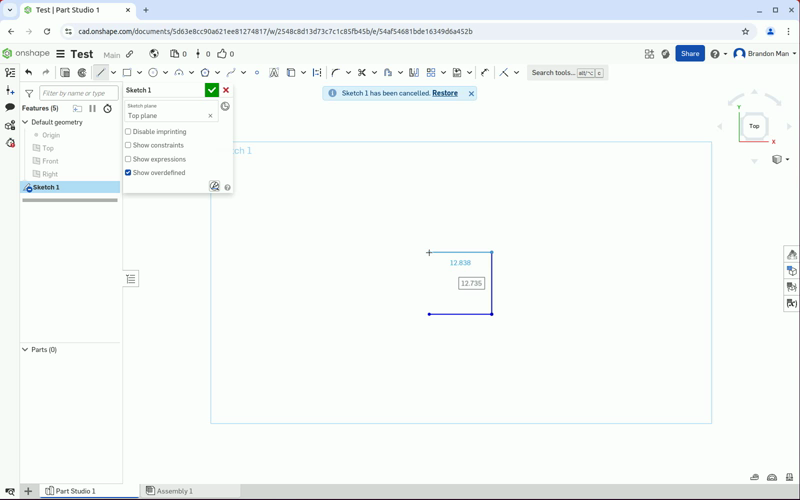
click(429, 252)
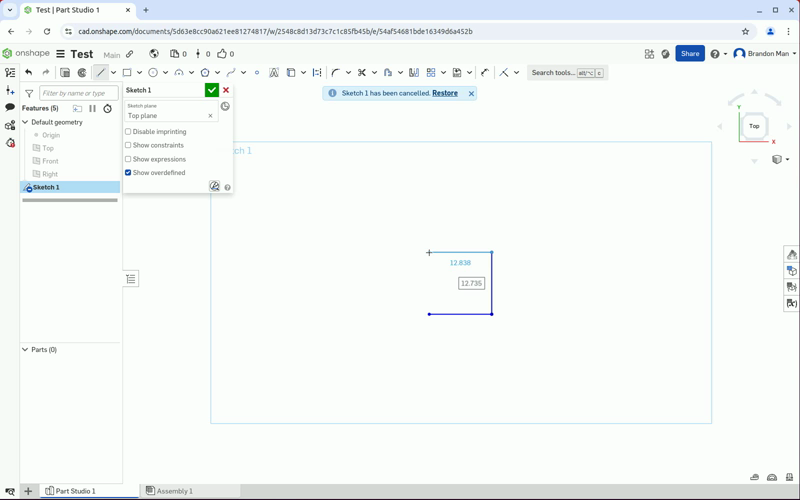
key_up(shift)
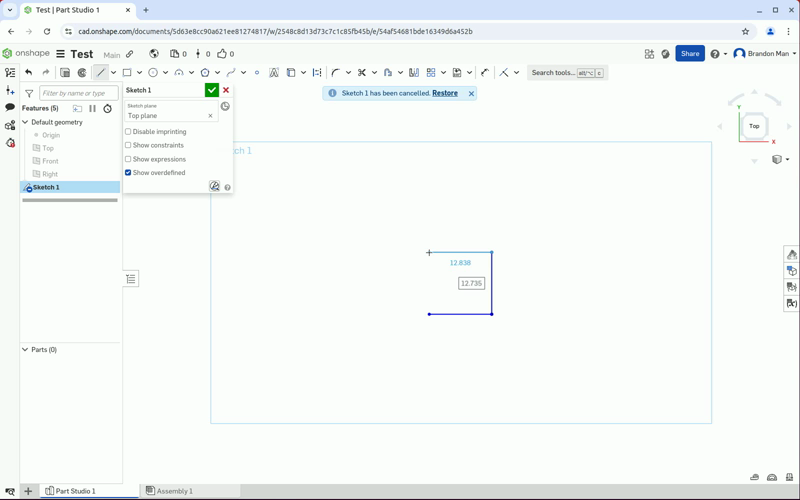
key_down(shift)
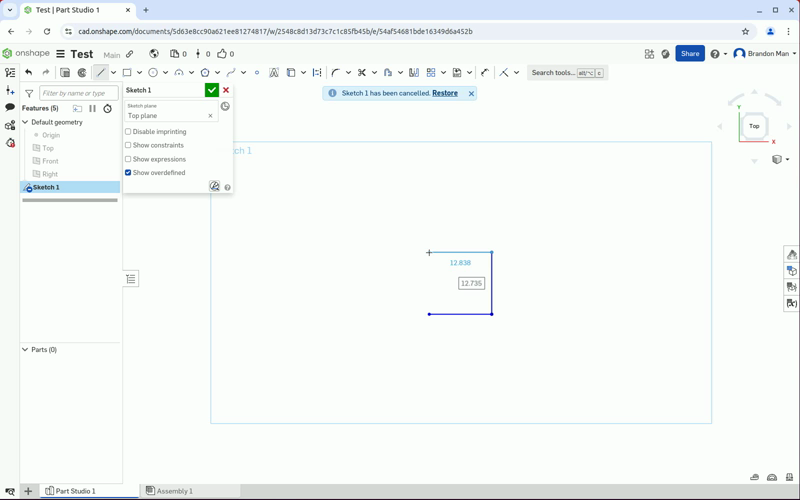
mouse_move(429, 314)
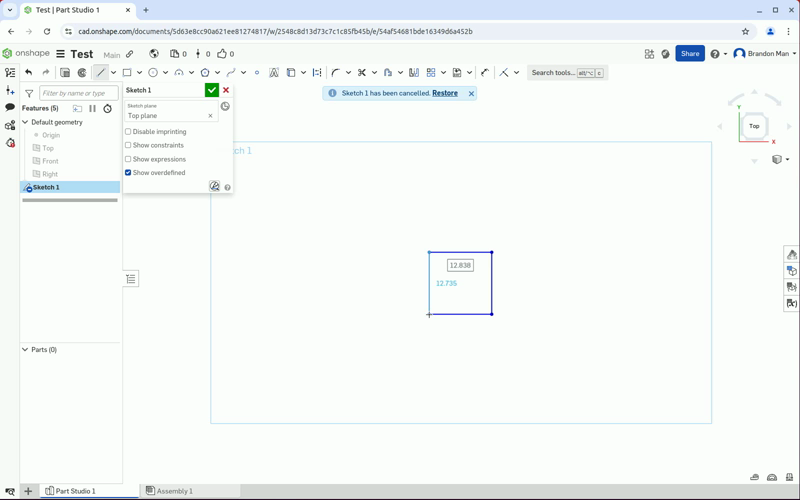
key_up(shift)
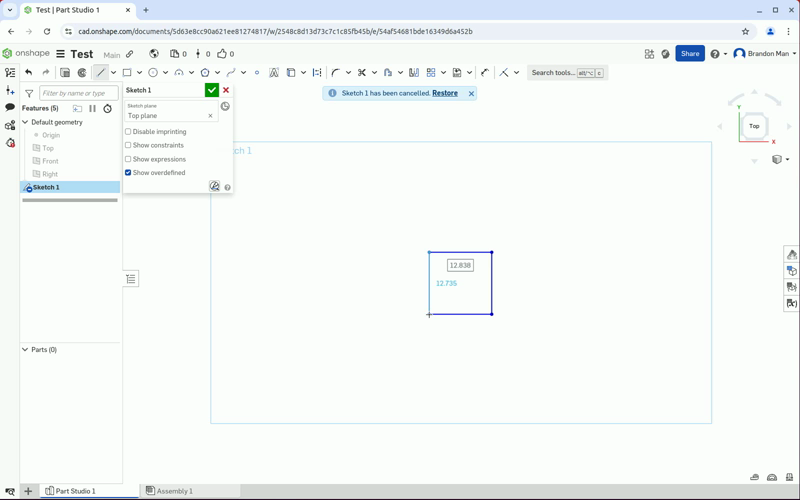
click(429, 314)
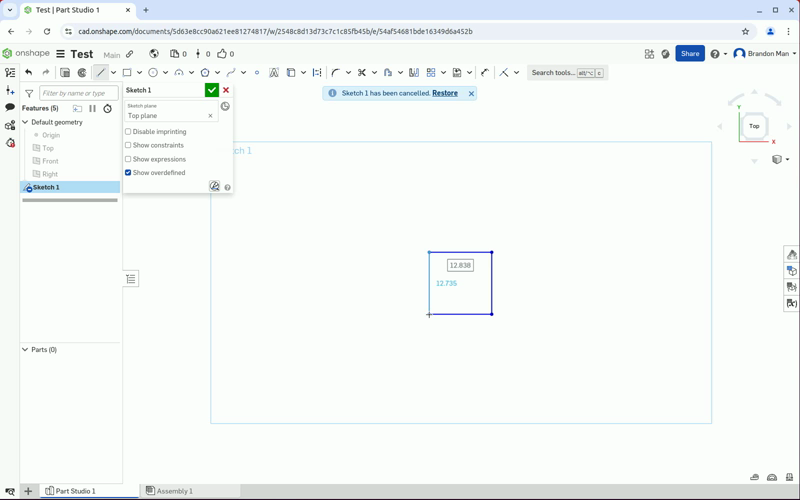
key(esc)
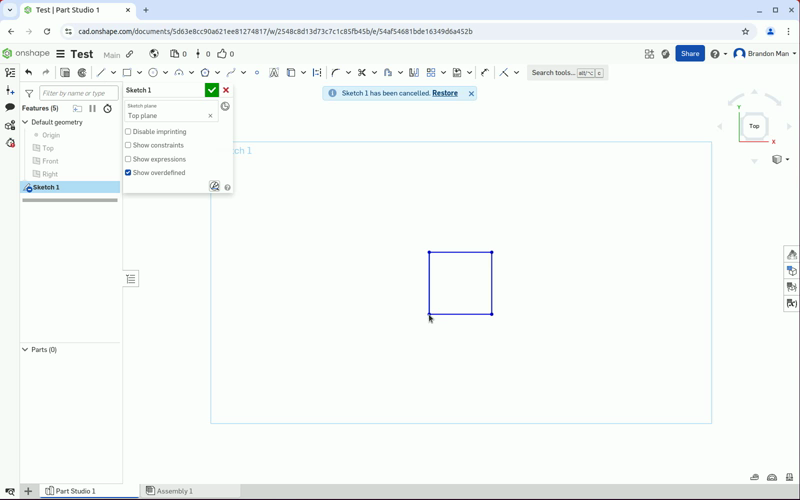
mouse_move(471, 291)
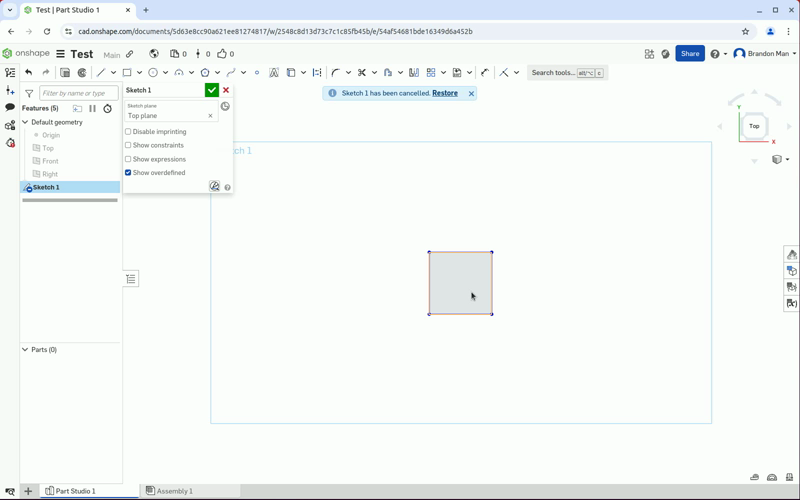
click(471, 291)
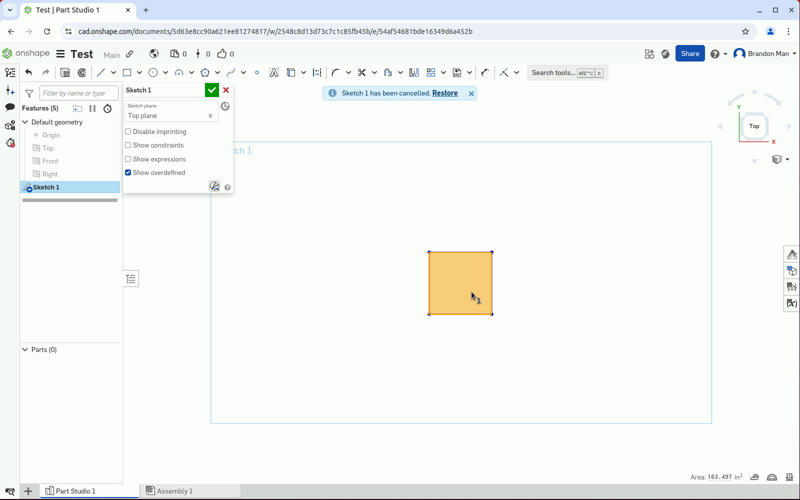
mouse_move(73, 352)
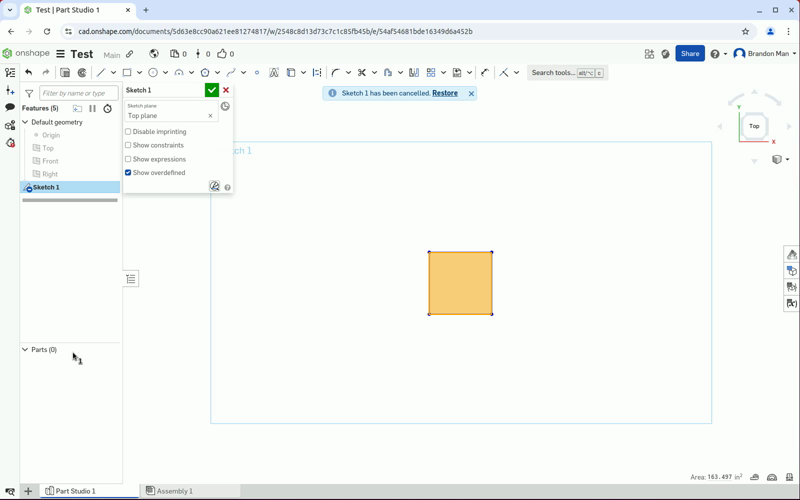
key(shift+y)
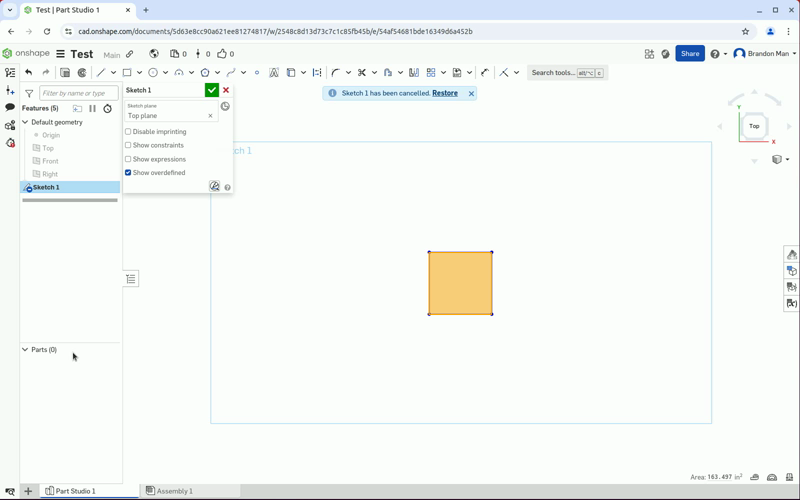
key(shift+e)
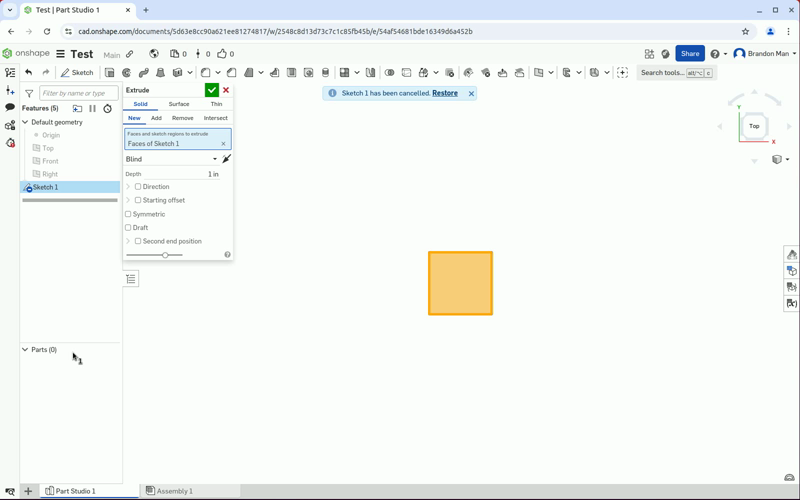
mouse_move(143, 106)
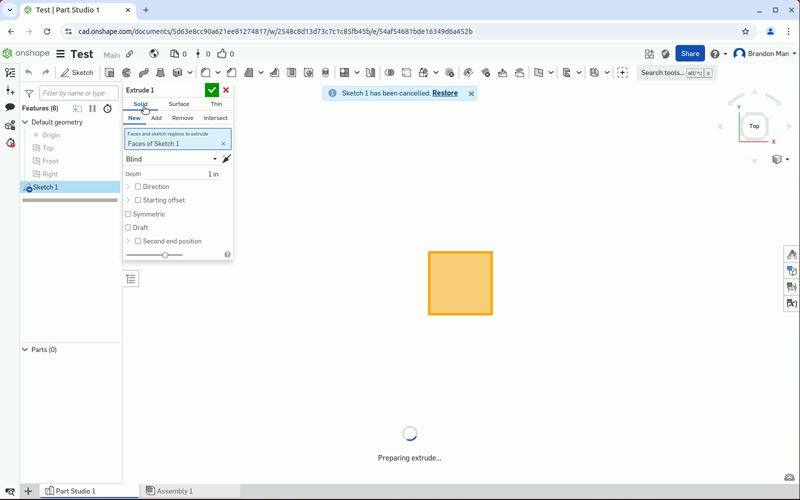
click(143, 106)
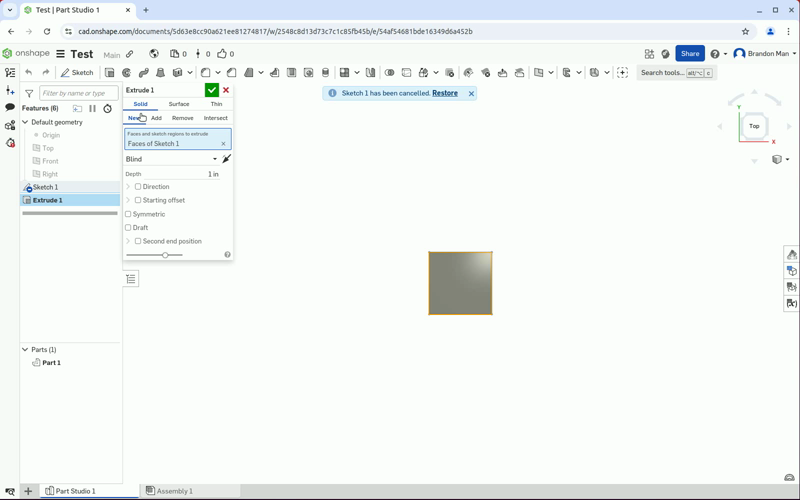
mouse_move(137, 120)
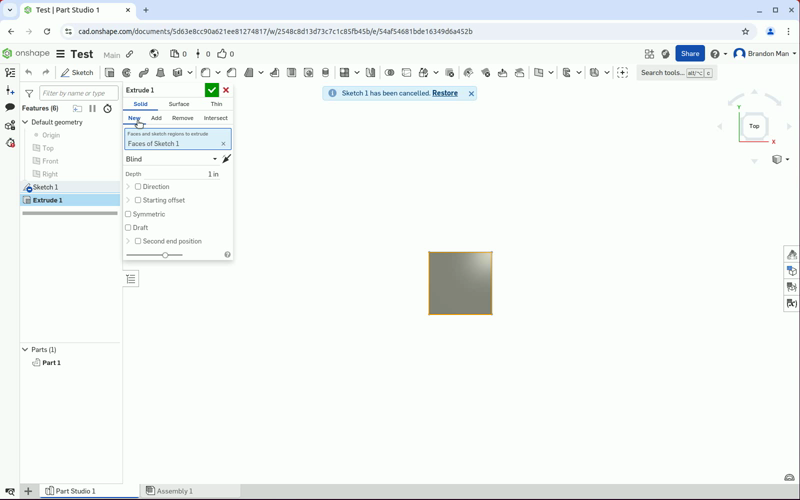
click(137, 120)
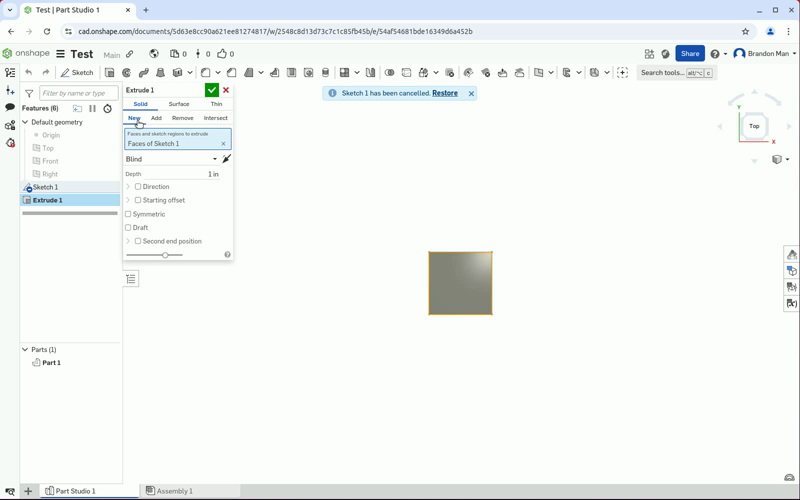
key(tab, 4)
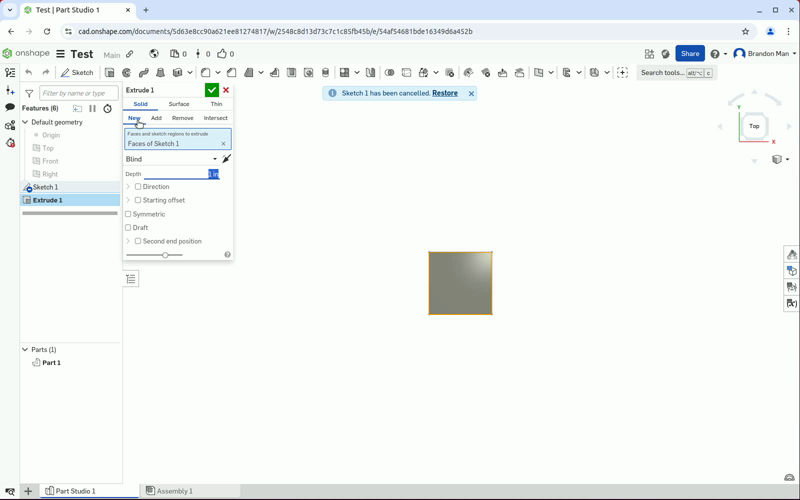
text(1.685)
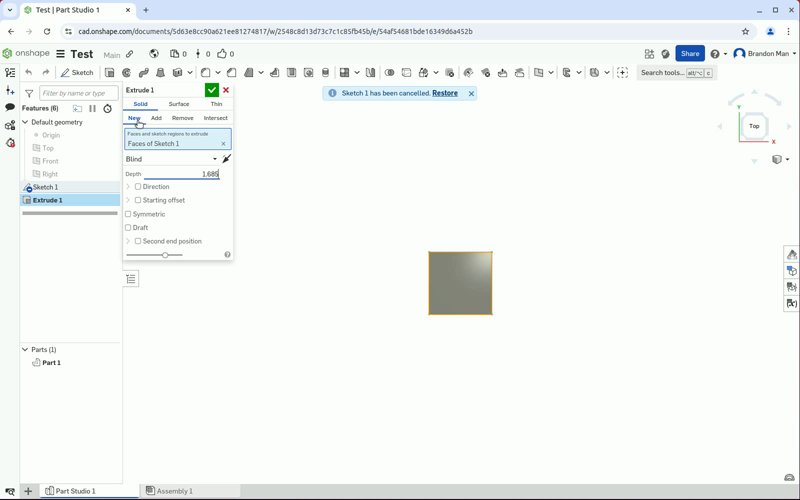
key(enter)
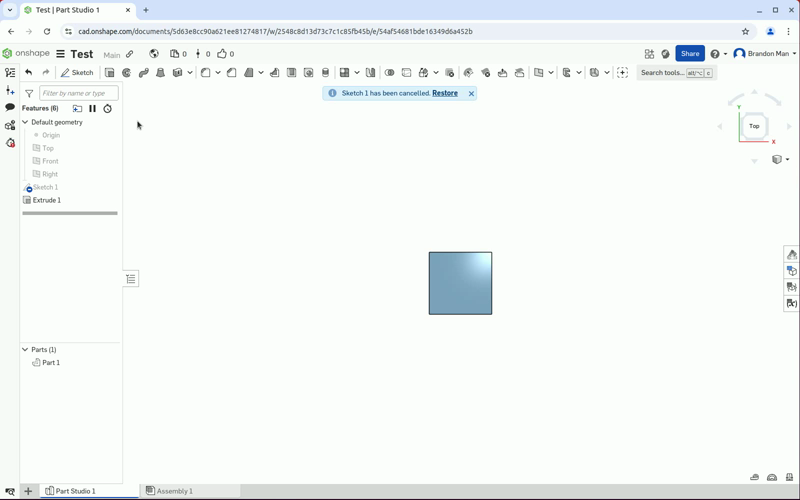
key(shift+h)
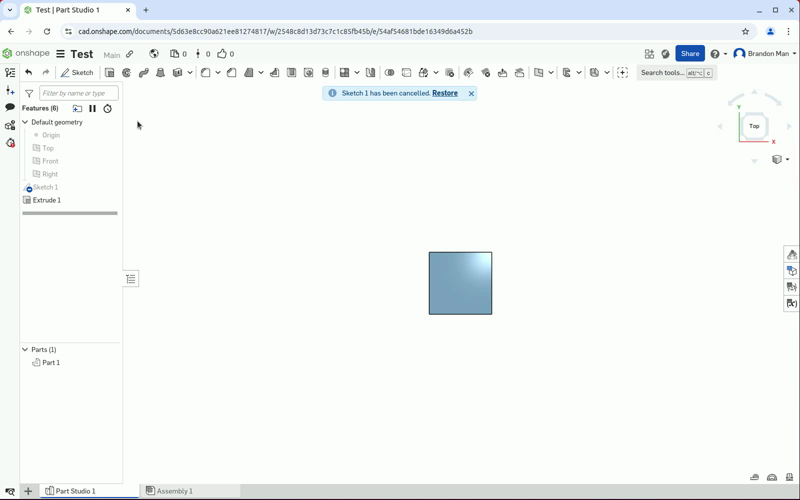
key(shift+h)
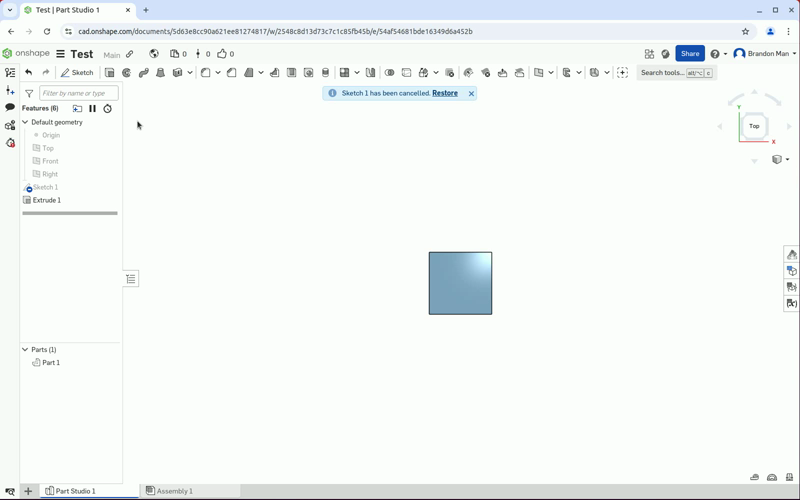
mouse_move(73, 189)
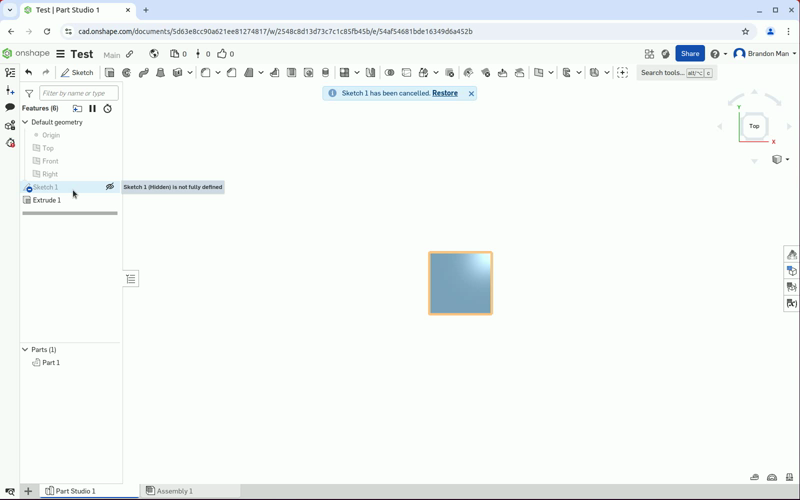
click(73, 189)
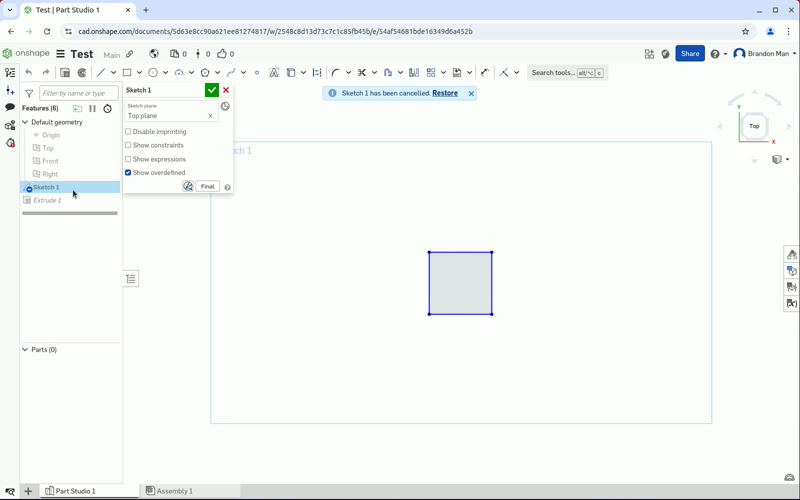
mouse_move(229, 92)
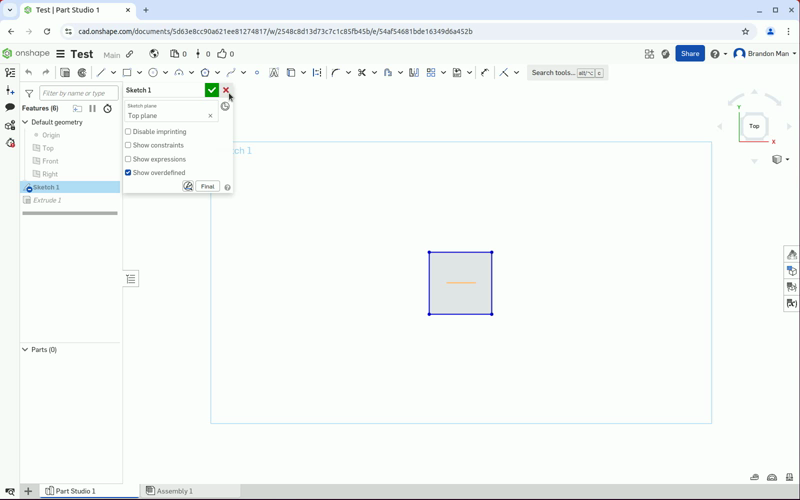
click(229, 92)
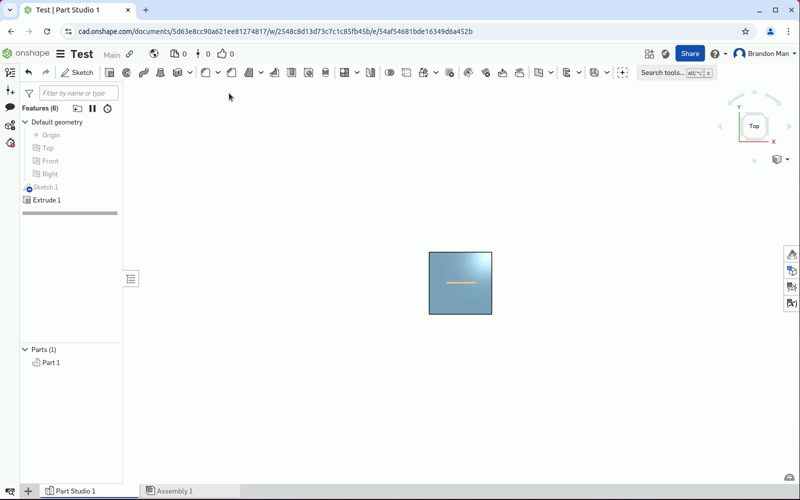
mouse_move(541, 75)
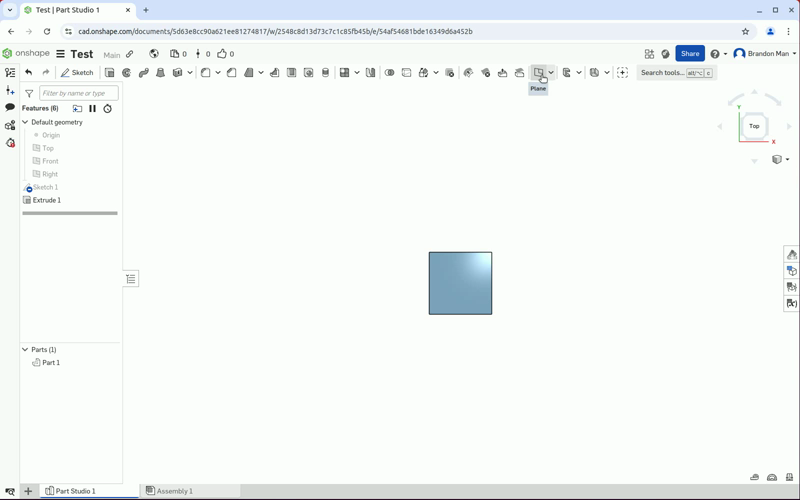
click(541, 75)
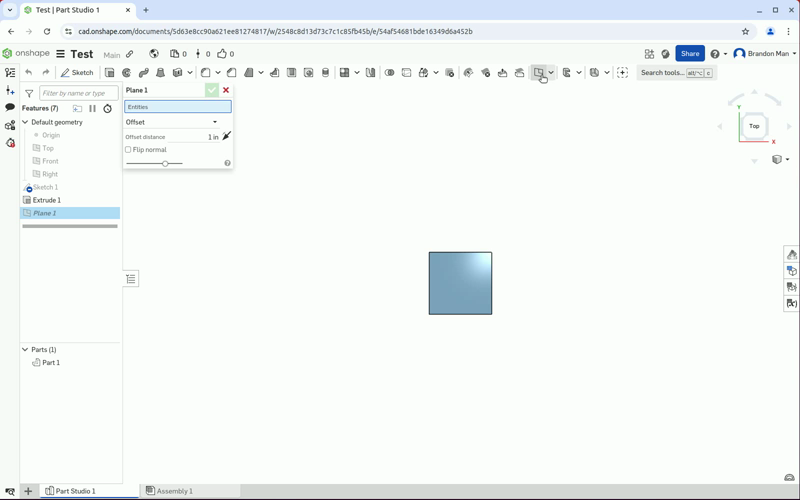
mouse_move(73, 150)
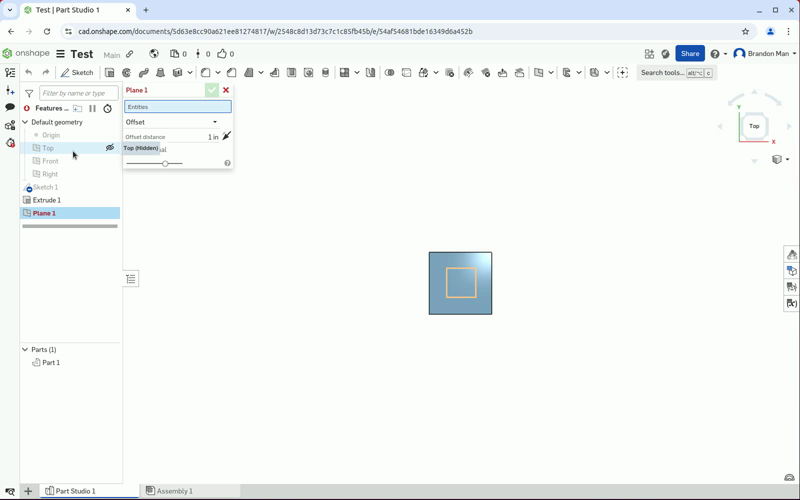
click(73, 150)
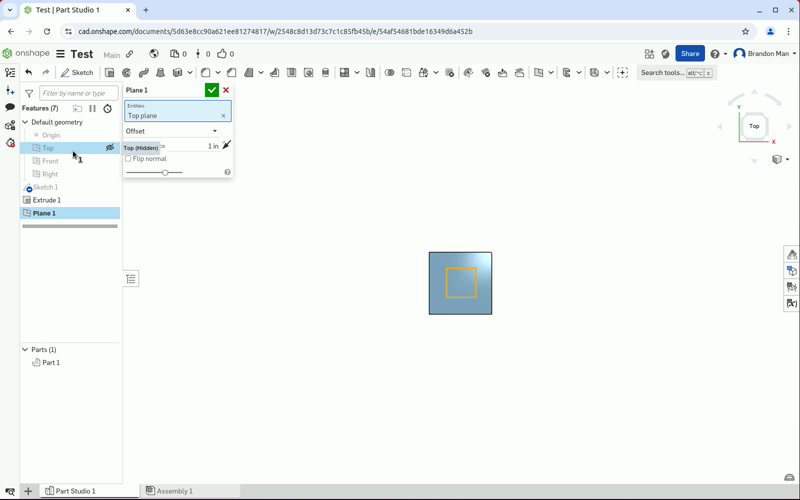
key(tab, 2)
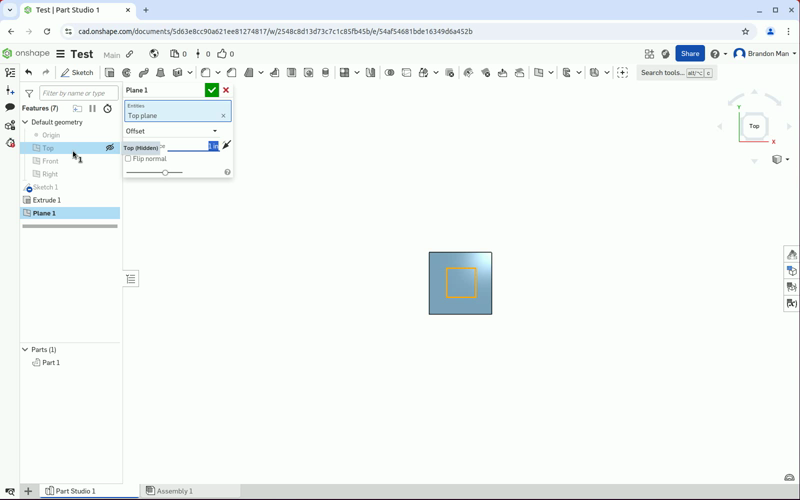
text(1.695)
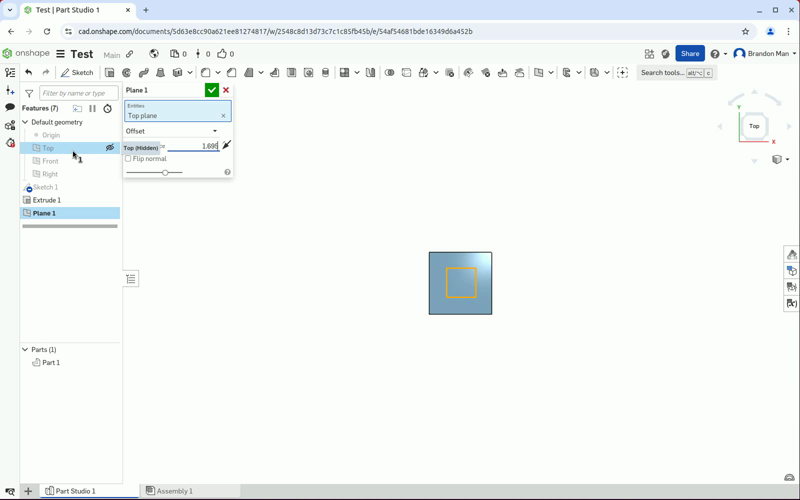
key(enter, 2)
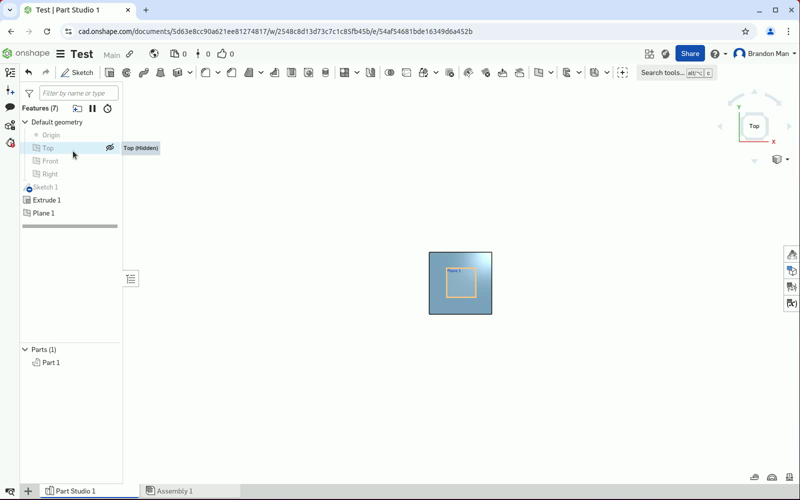
key(shift+s)
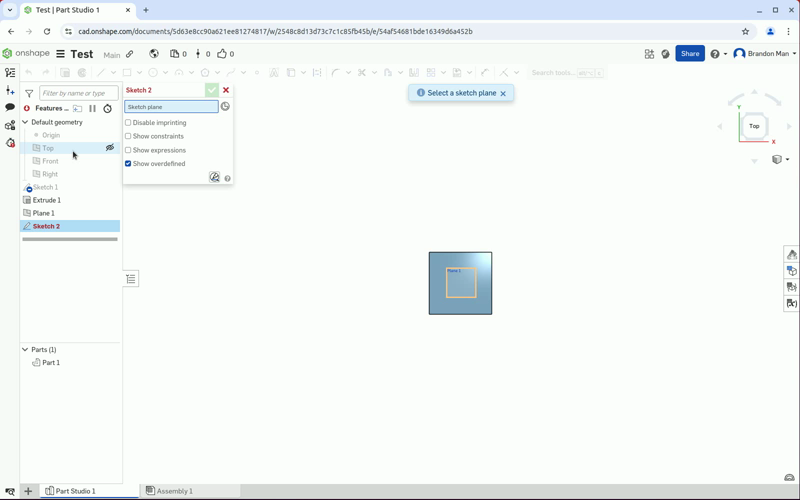
mouse_move(73, 215)
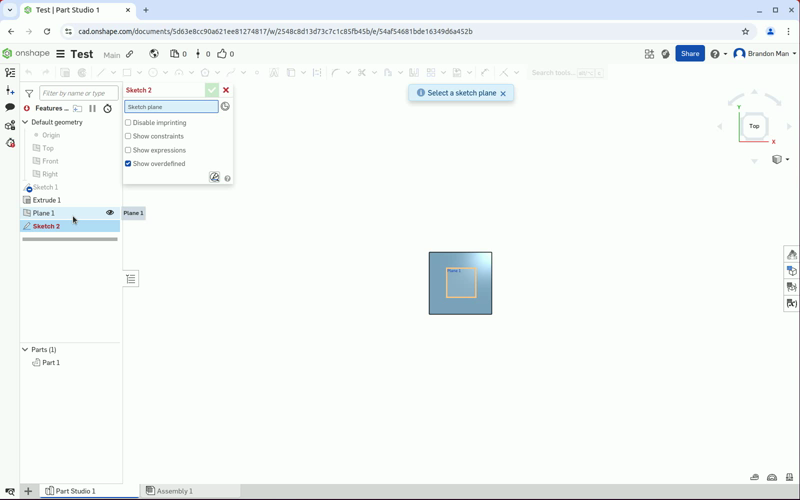
click(73, 215)
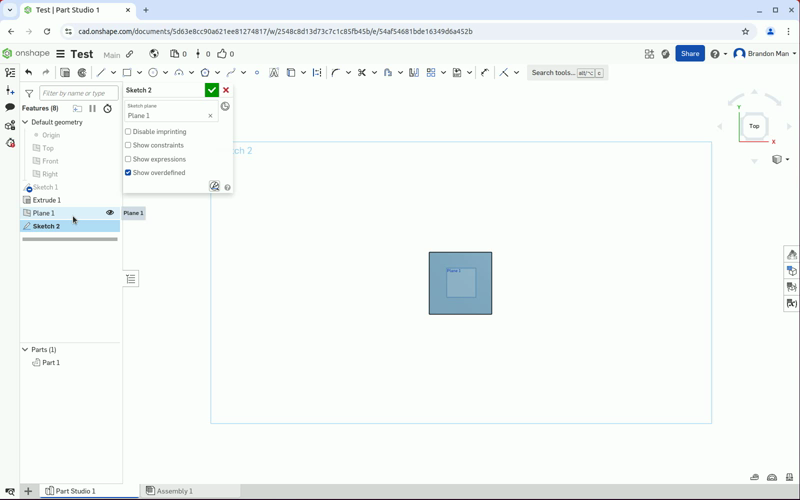
mouse_move(73, 352)
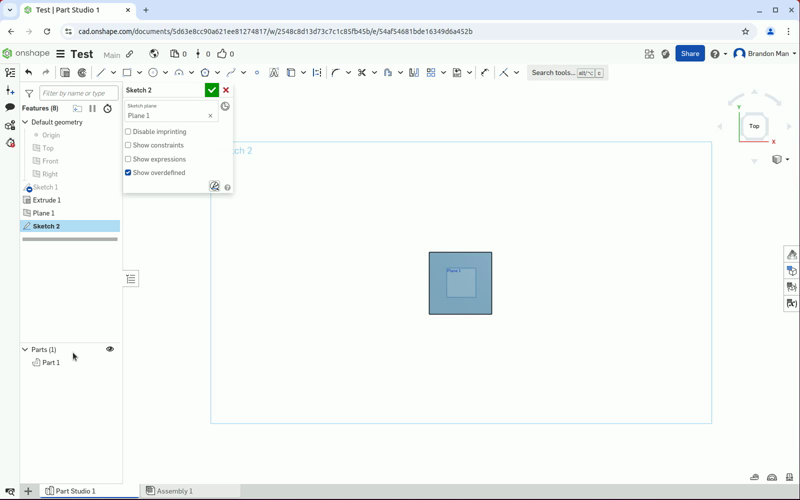
key(y)
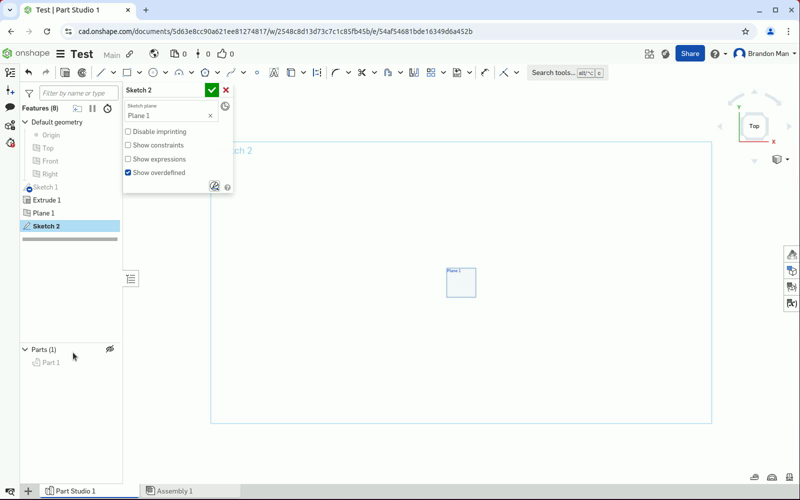
key(c)
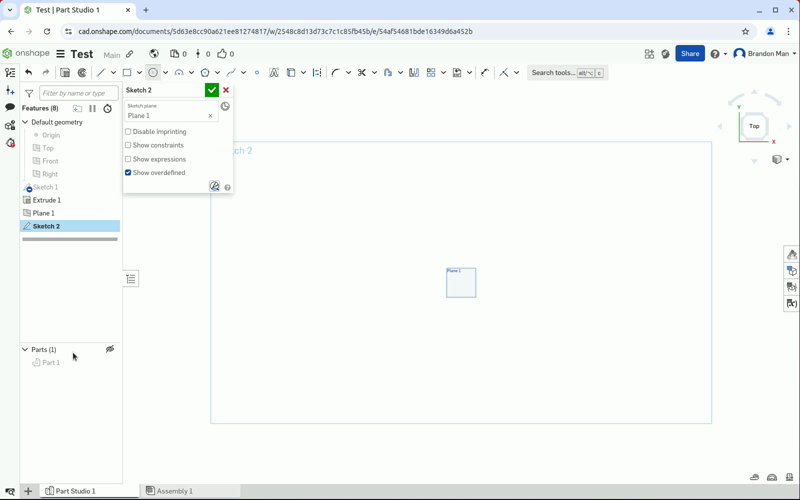
key_down(shift)
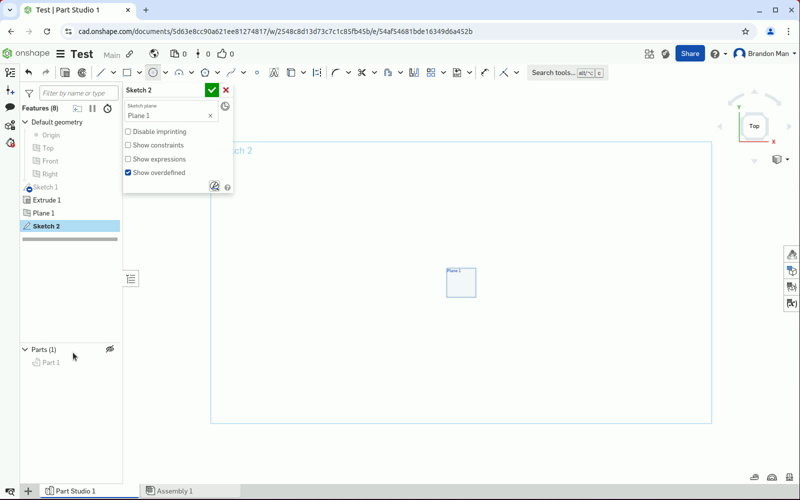
mouse_move(461, 282)
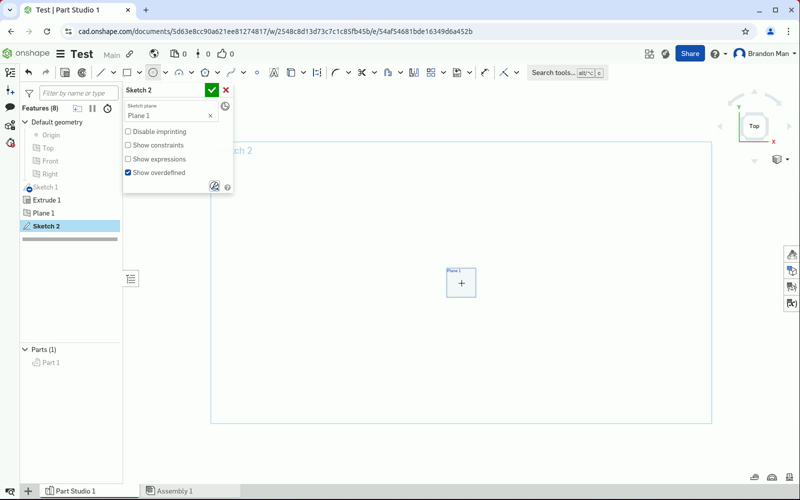
click(461, 282)
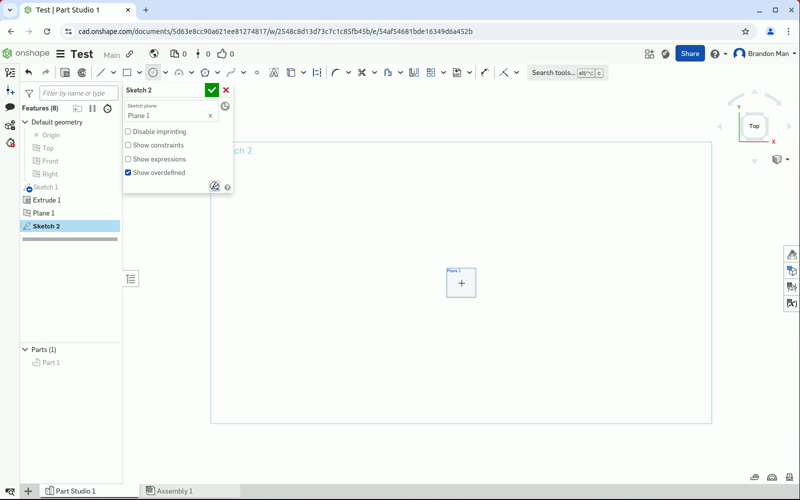
key_up(shift)
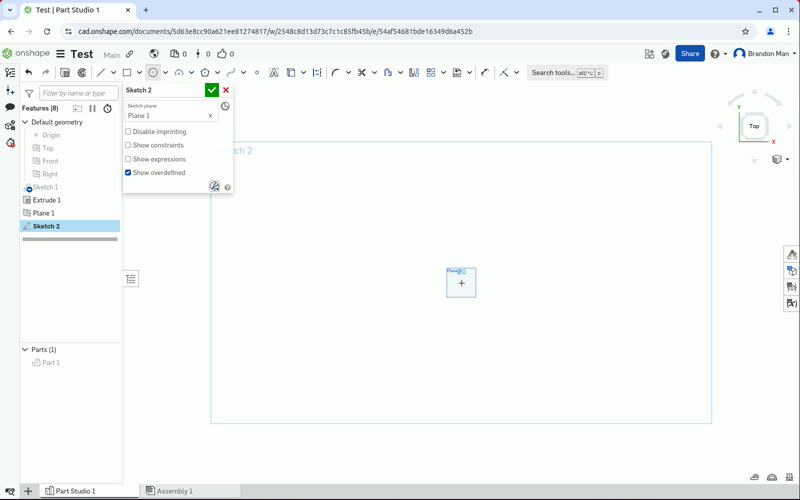
mouse_move(487, 282)
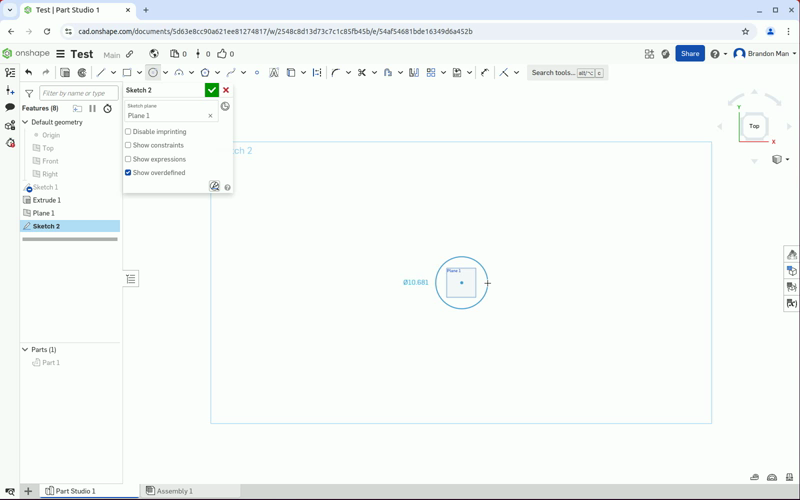
click(487, 282)
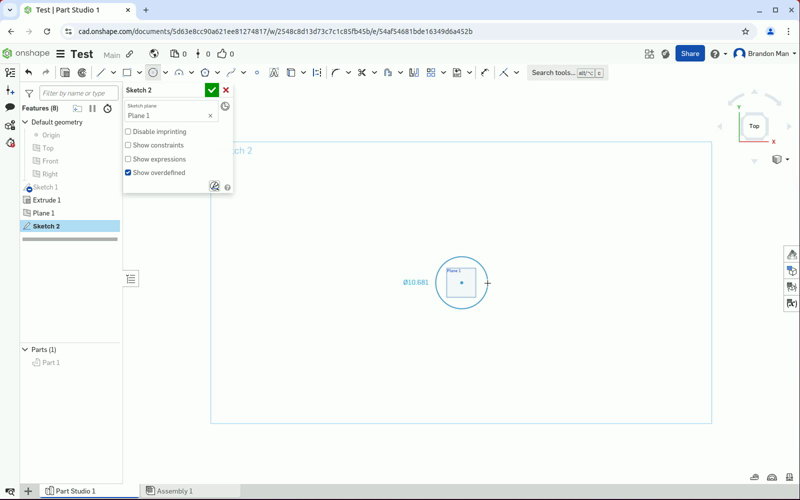
key(esc)
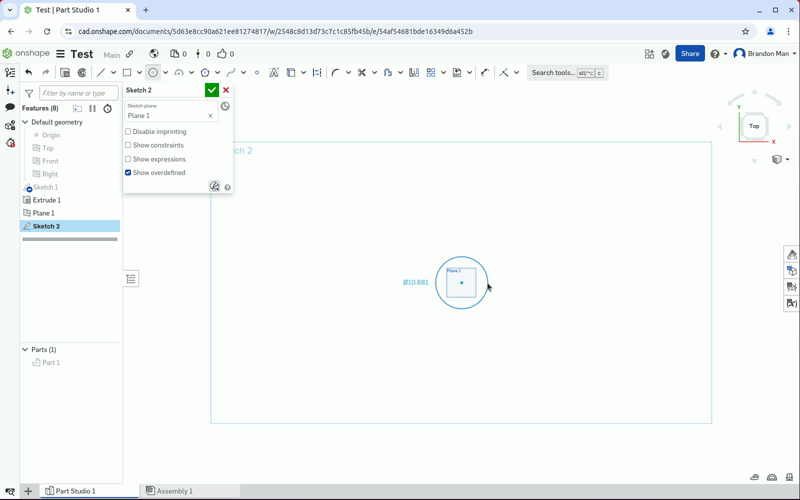
key(c)
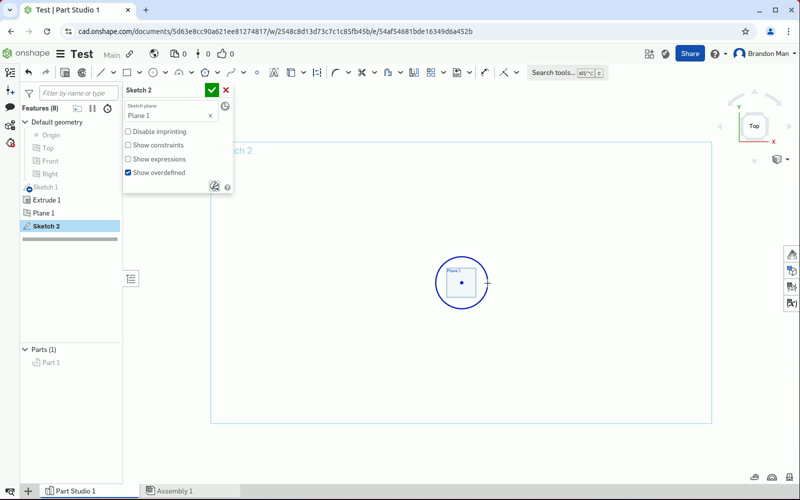
key_down(shift)
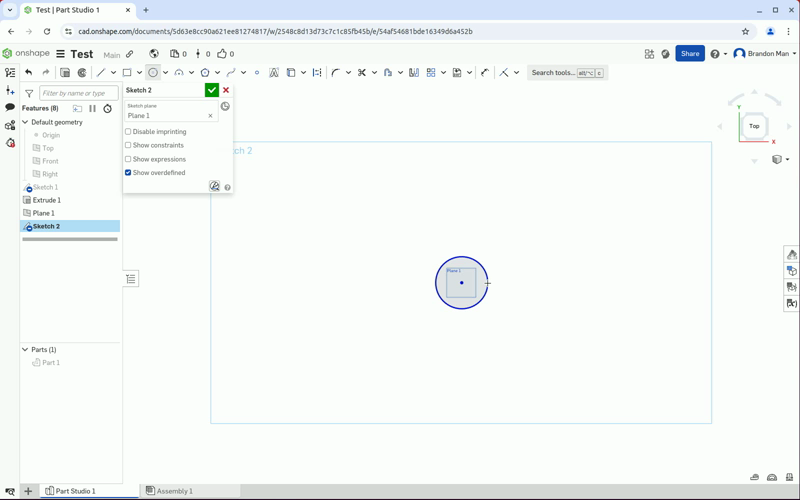
mouse_move(461, 282)
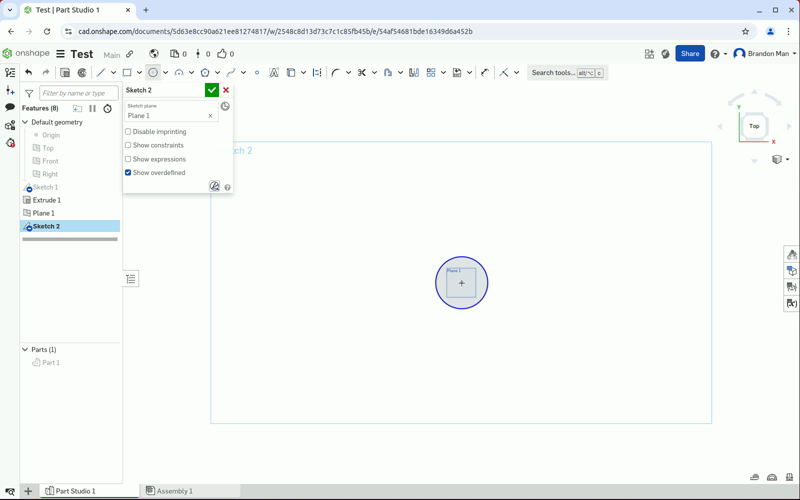
click(461, 282)
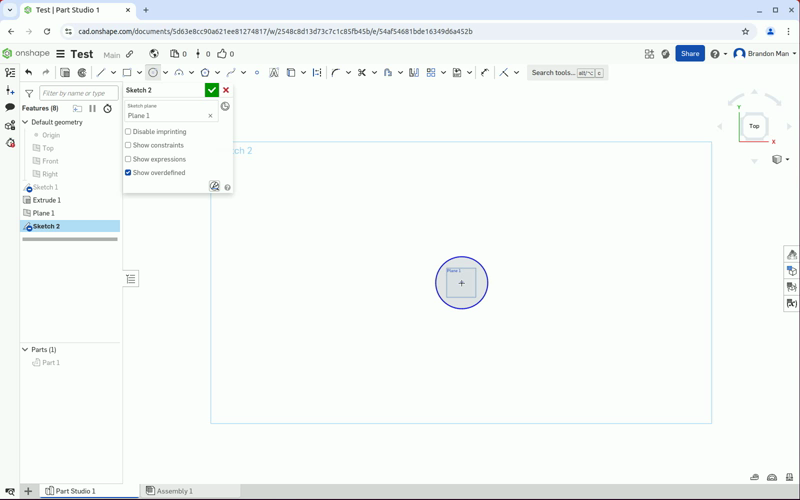
key_up(shift)
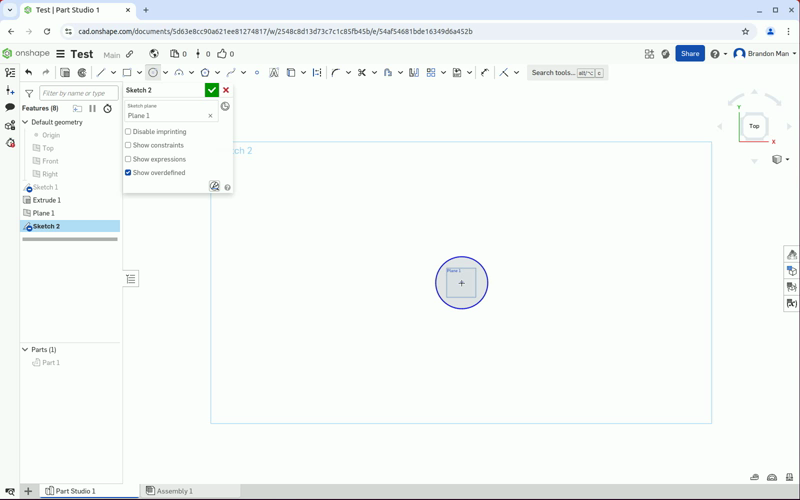
mouse_move(483, 282)
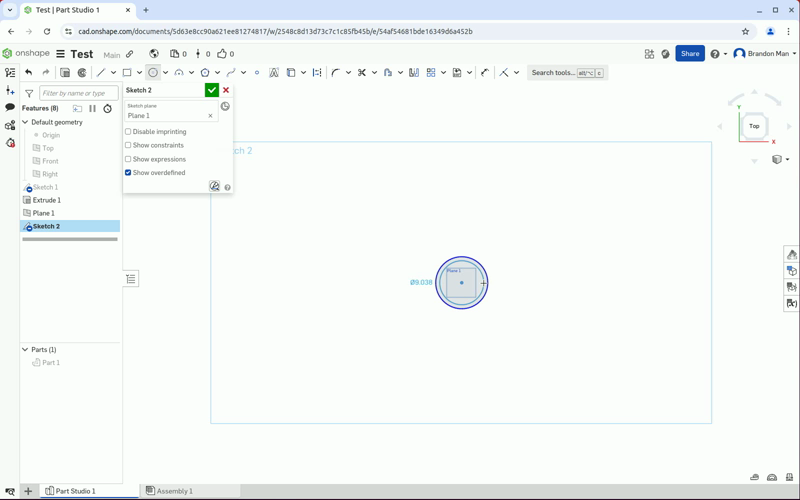
scroll(6)
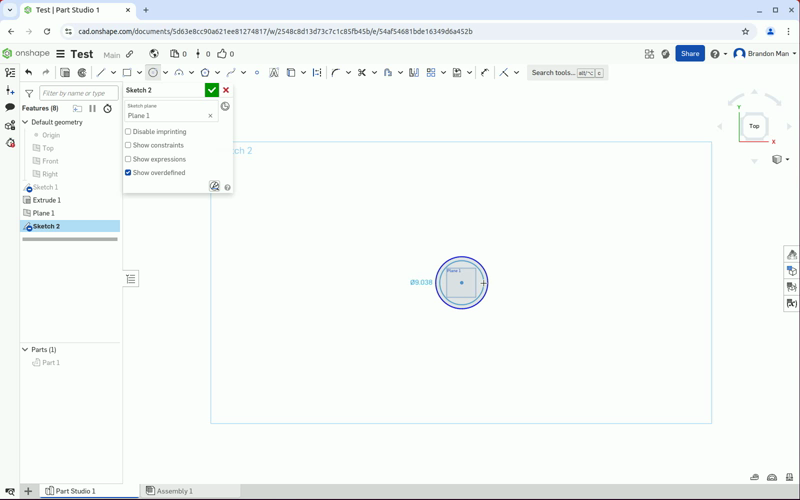
scroll(6)
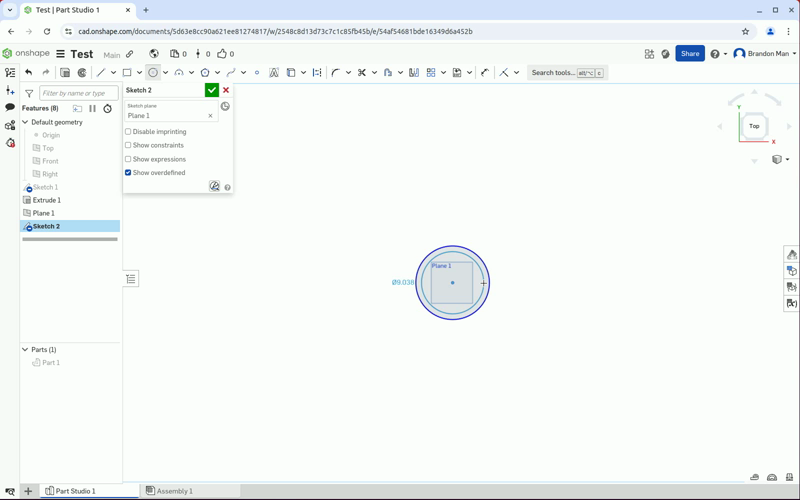
scroll(6)
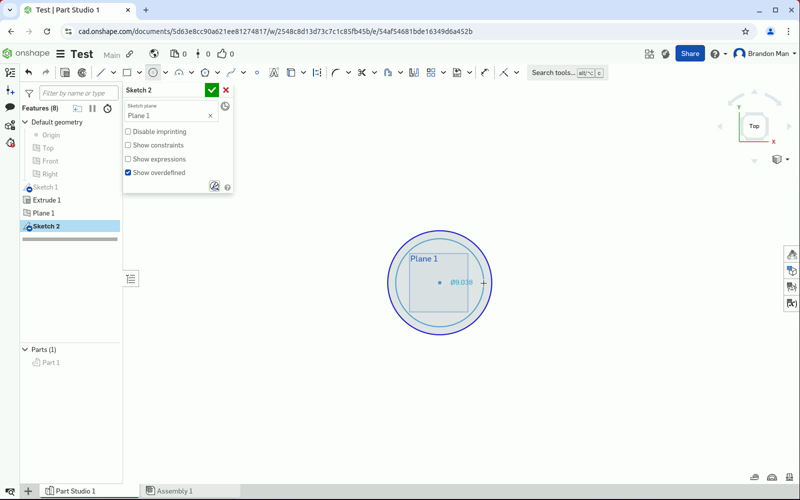
scroll(6)
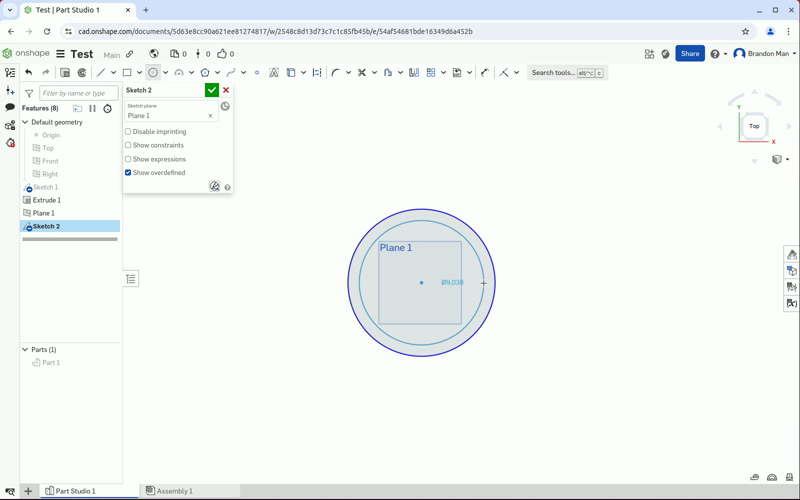
scroll(6)
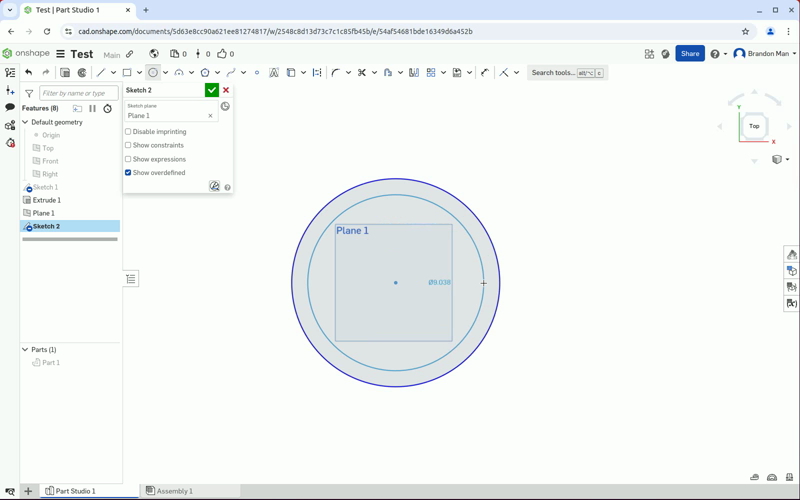
scroll(6)
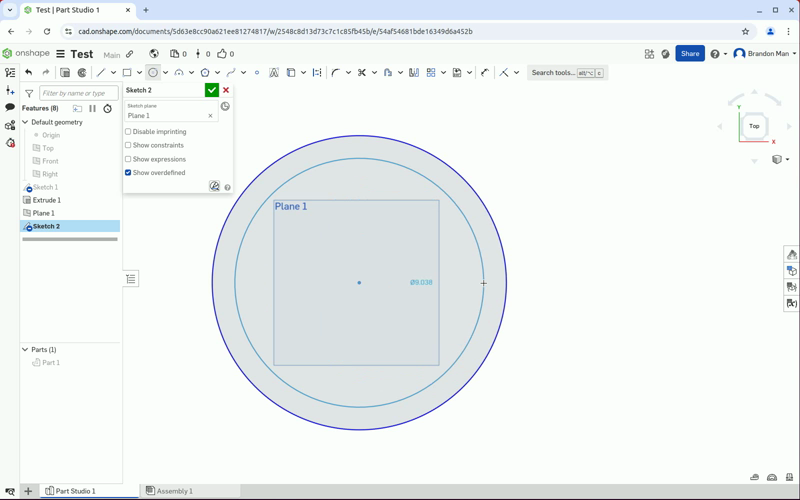
scroll(6)
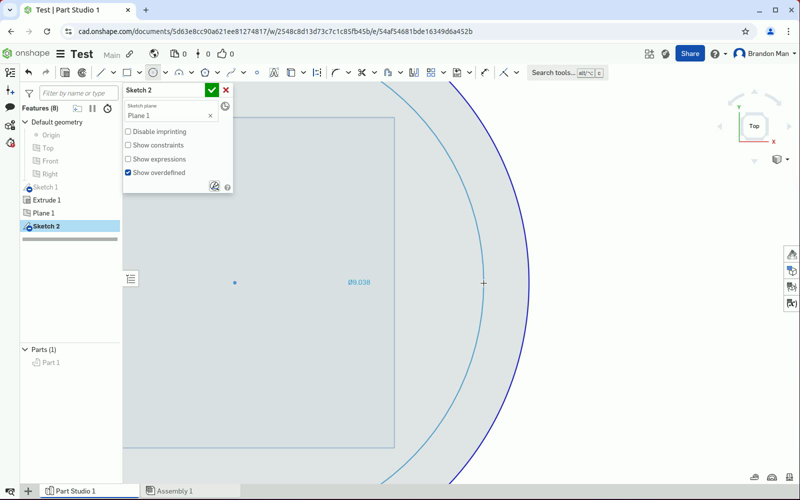
click(483, 282)
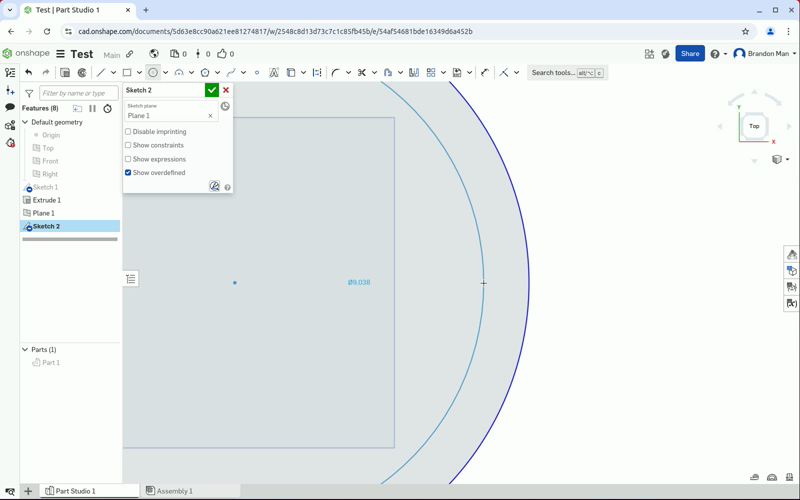
scroll(-6)
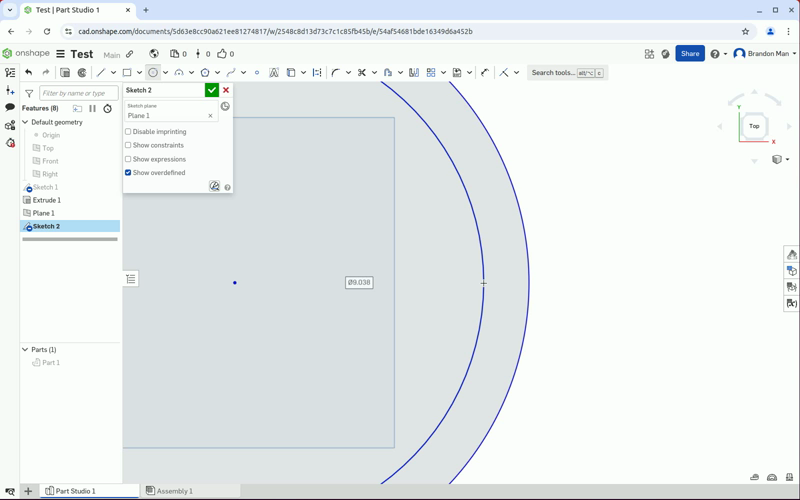
scroll(-6)
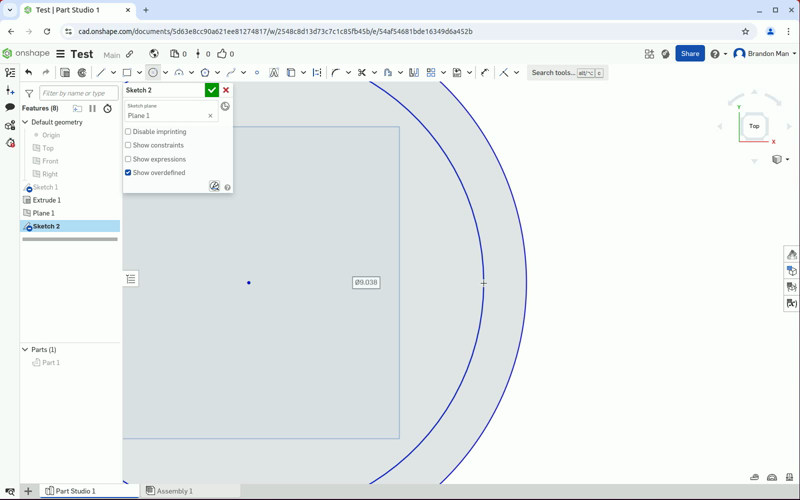
scroll(-6)
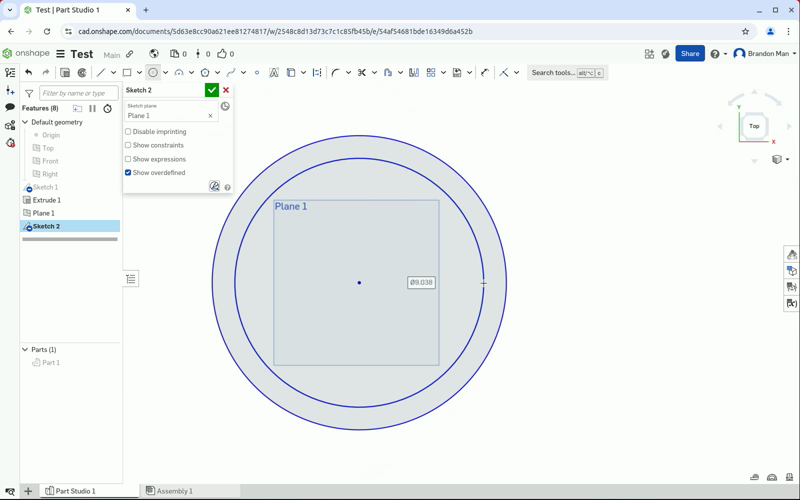
scroll(-6)
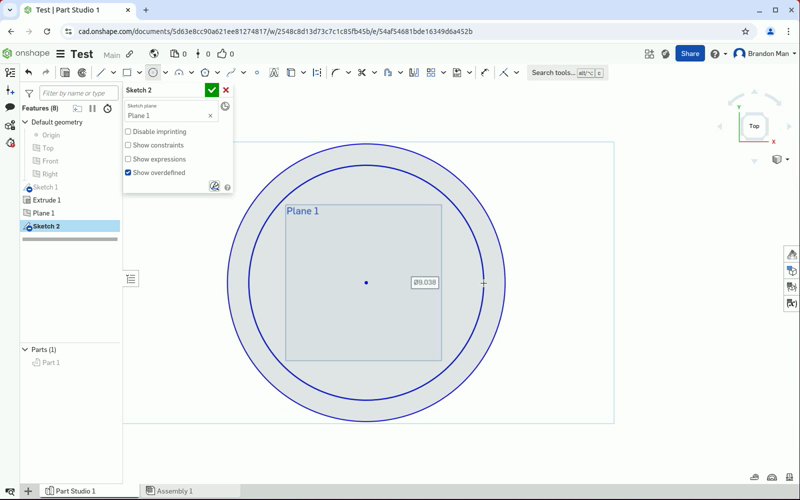
scroll(-6)
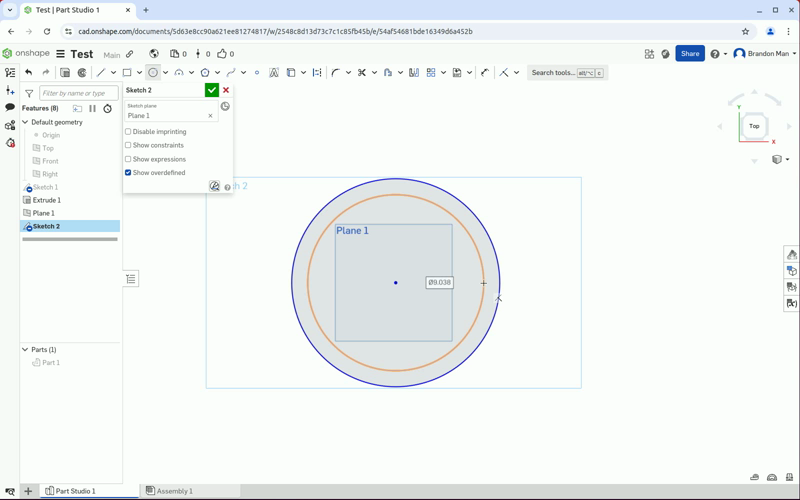
scroll(-6)
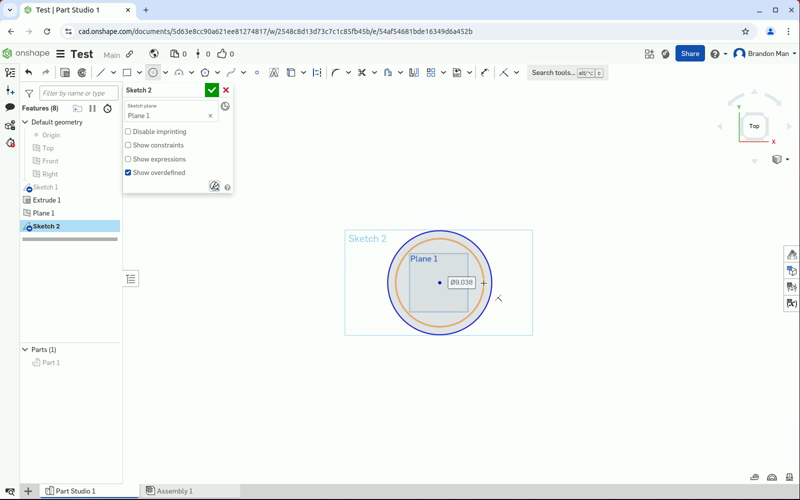
scroll(-6)
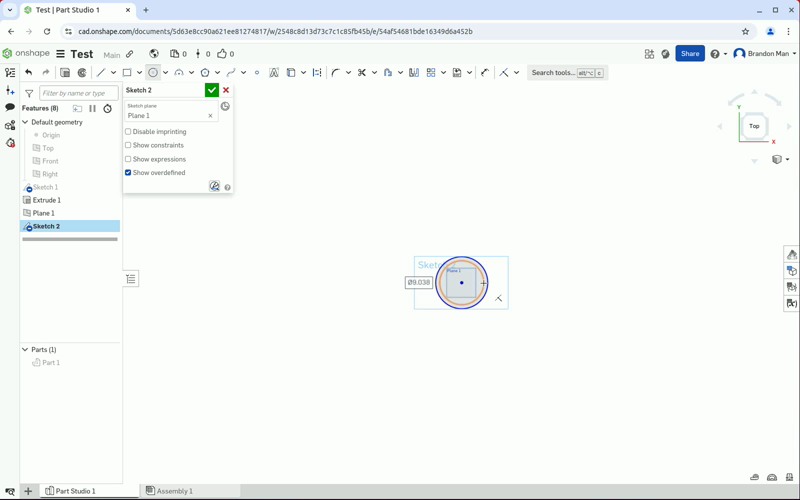
key(esc)
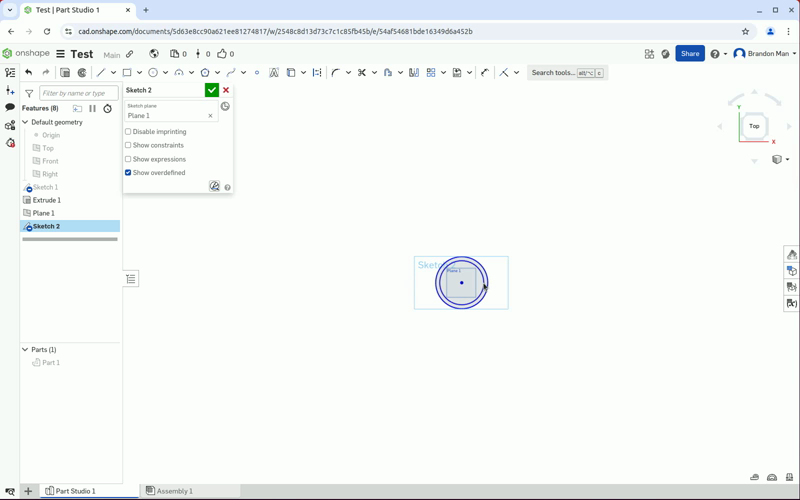
mouse_move(459, 260)
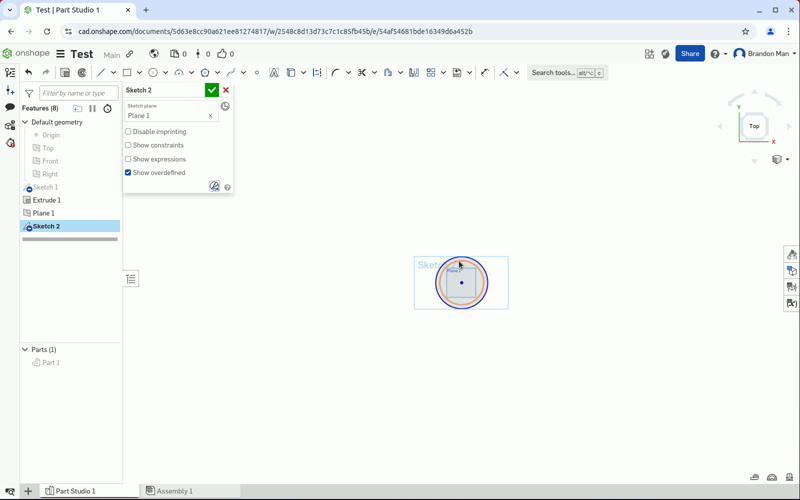
scroll(6)
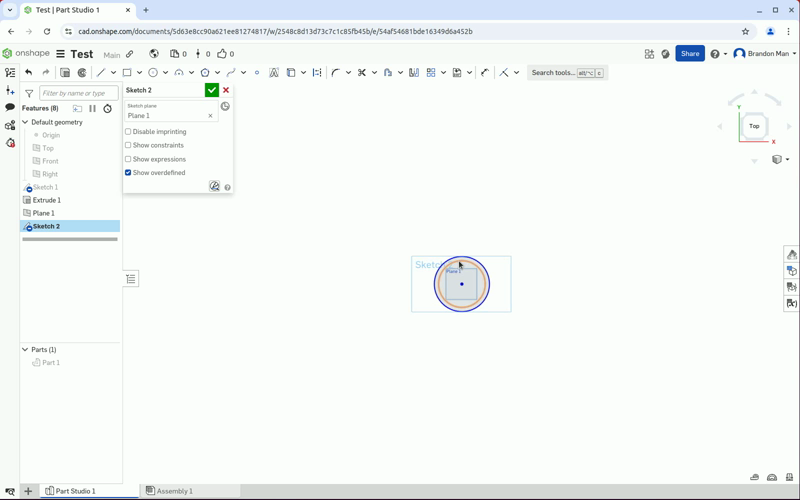
scroll(6)
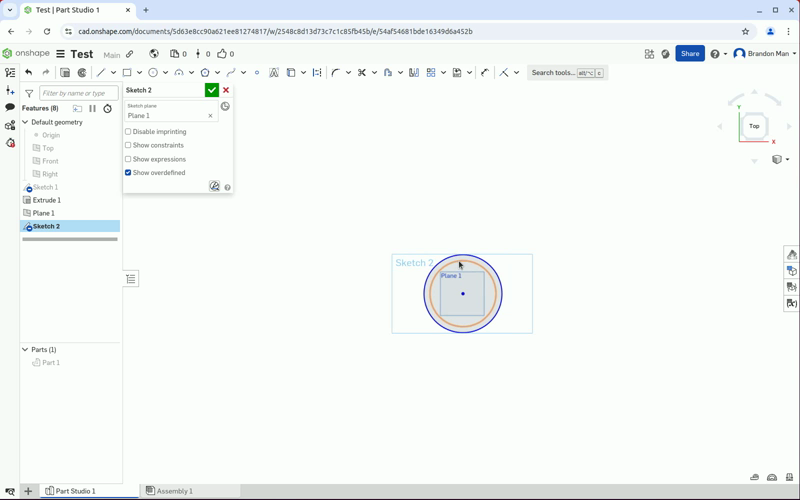
scroll(6)
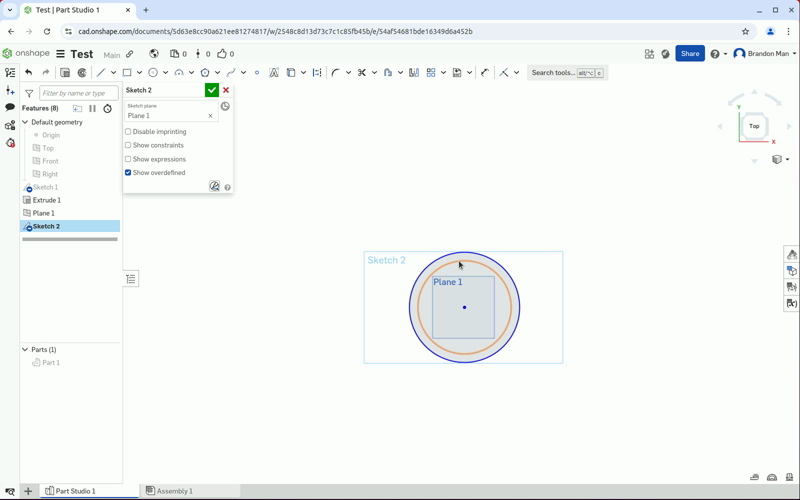
scroll(6)
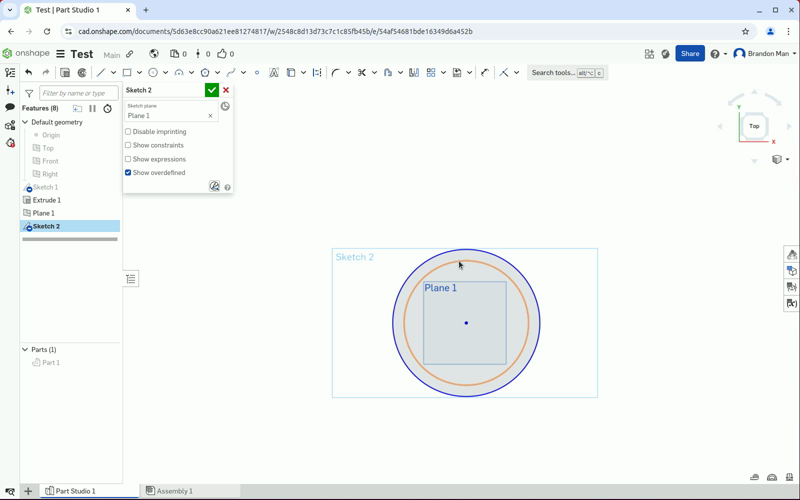
scroll(6)
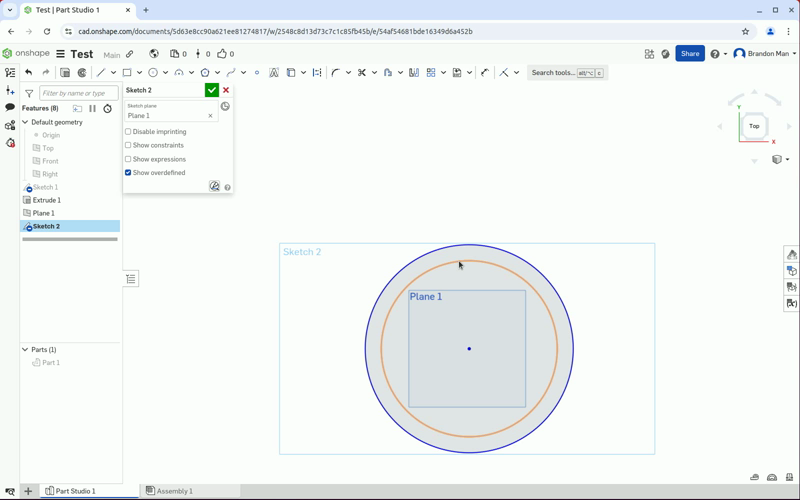
scroll(6)
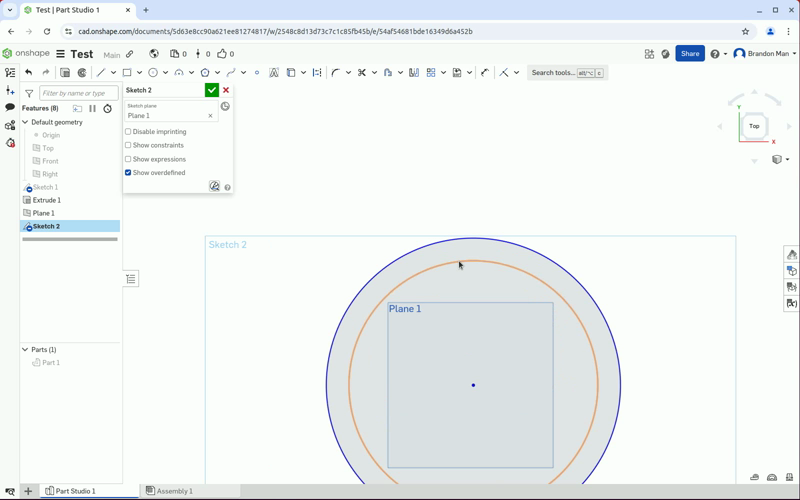
scroll(6)
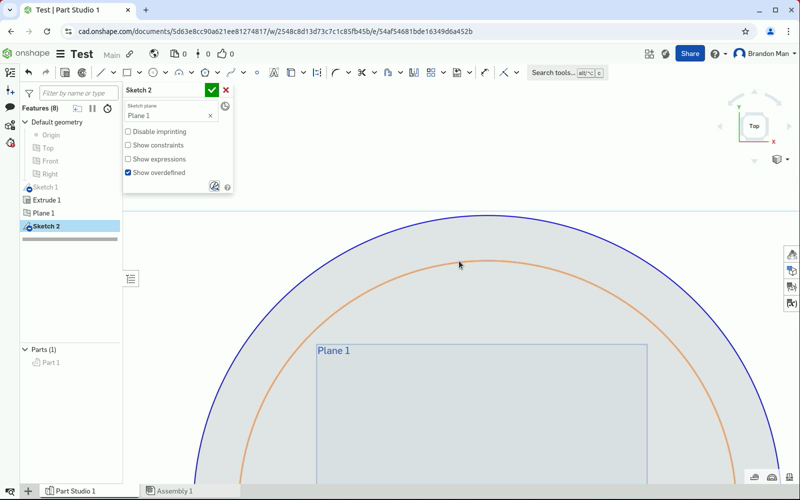
click(459, 260)
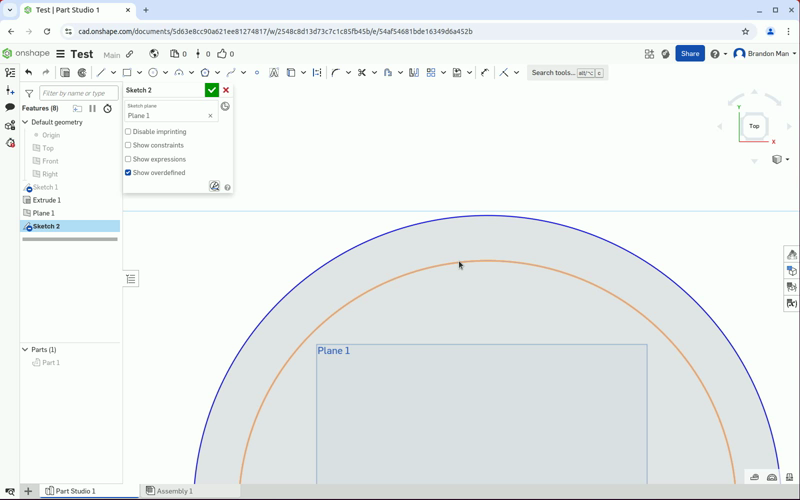
scroll(-6)
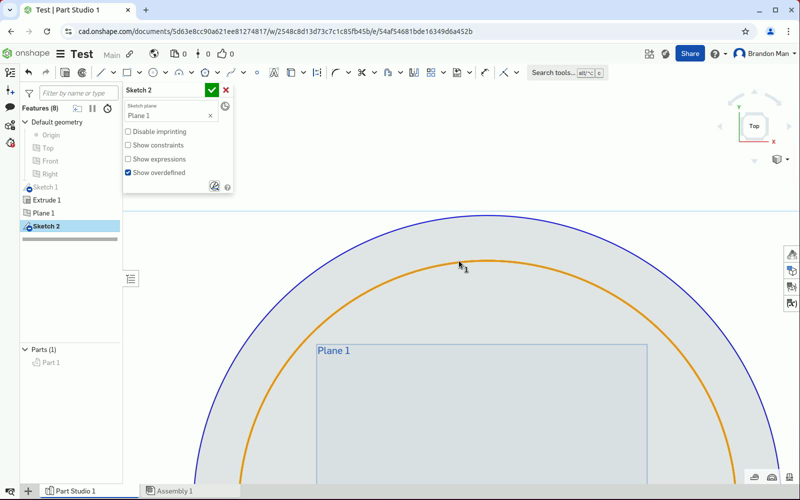
scroll(-6)
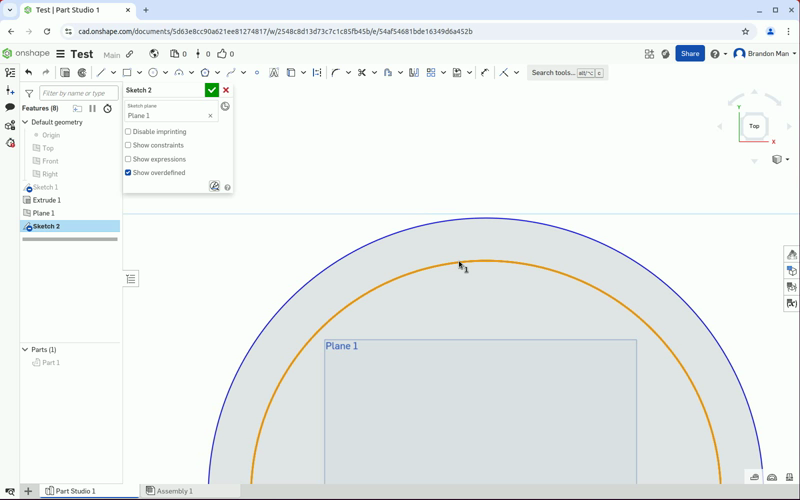
scroll(-6)
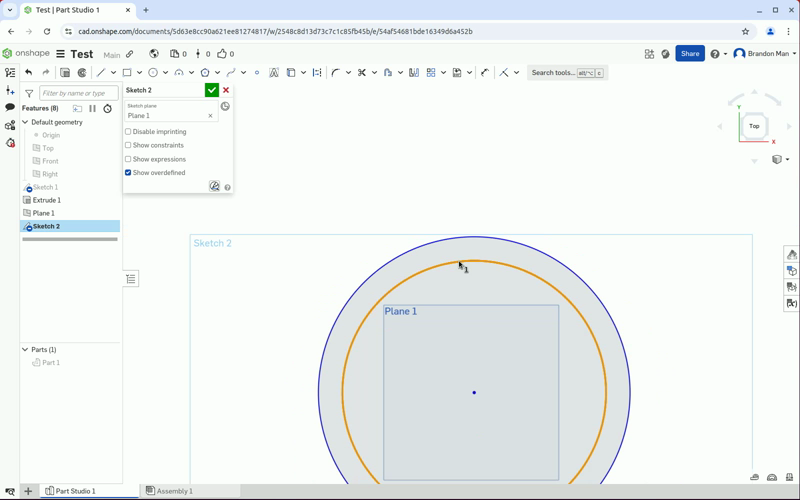
scroll(-6)
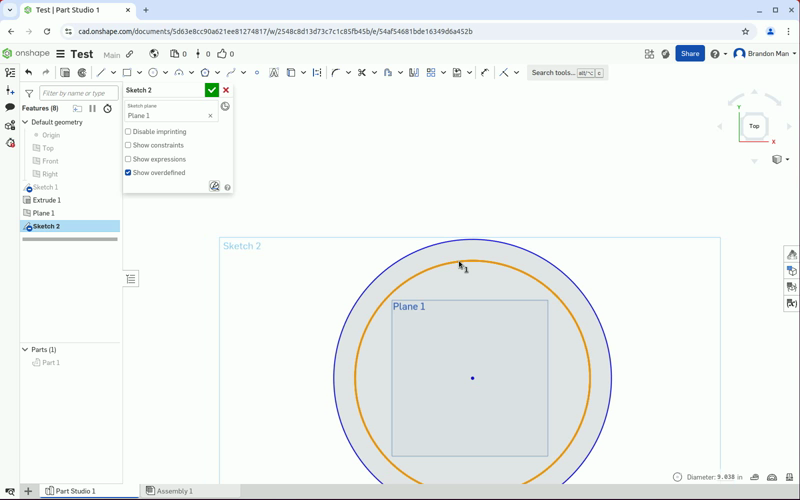
scroll(-6)
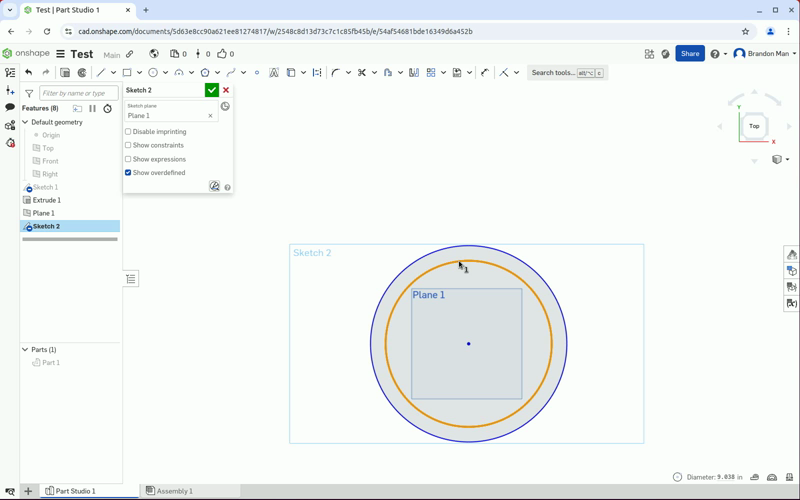
scroll(-6)
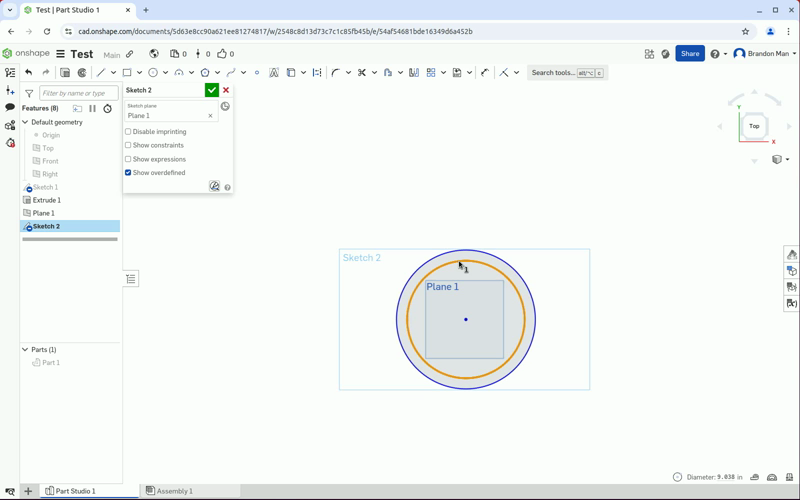
scroll(-6)
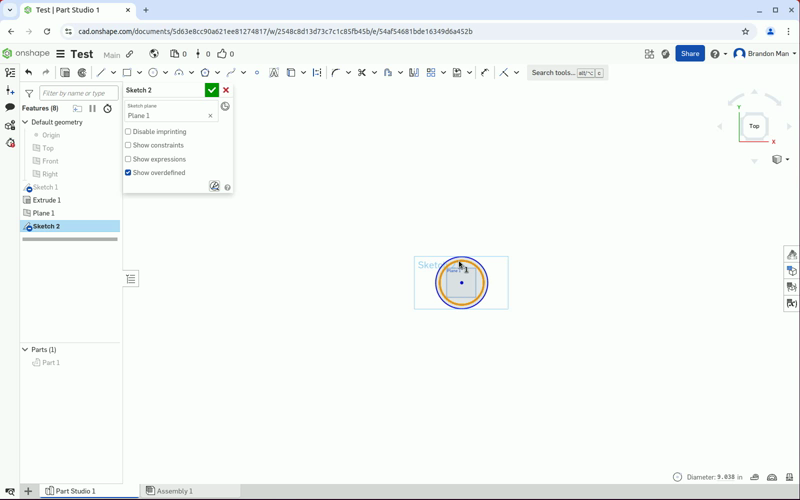
mouse_move(73, 352)
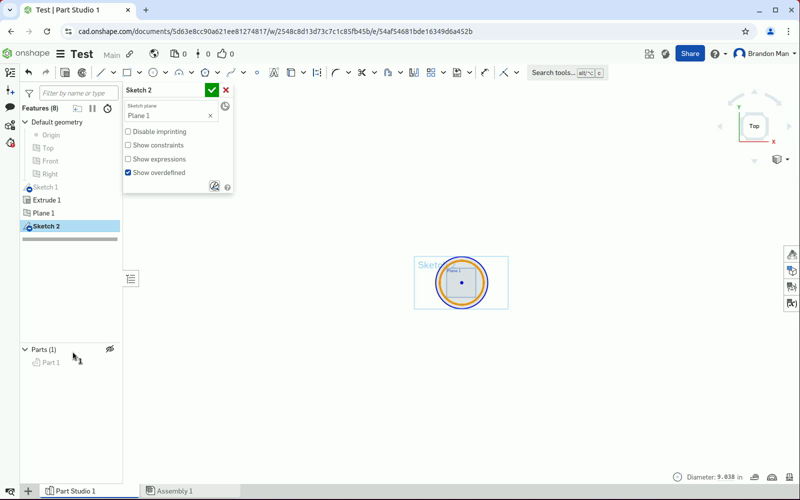
key(shift+y)
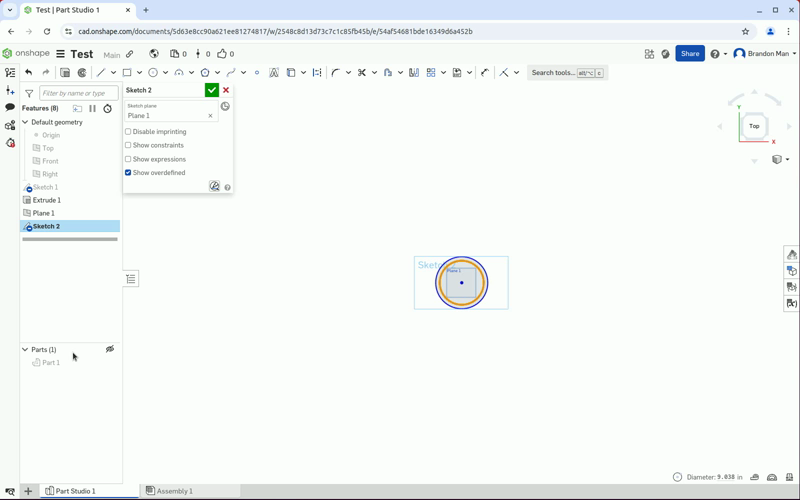
key(shift+e)
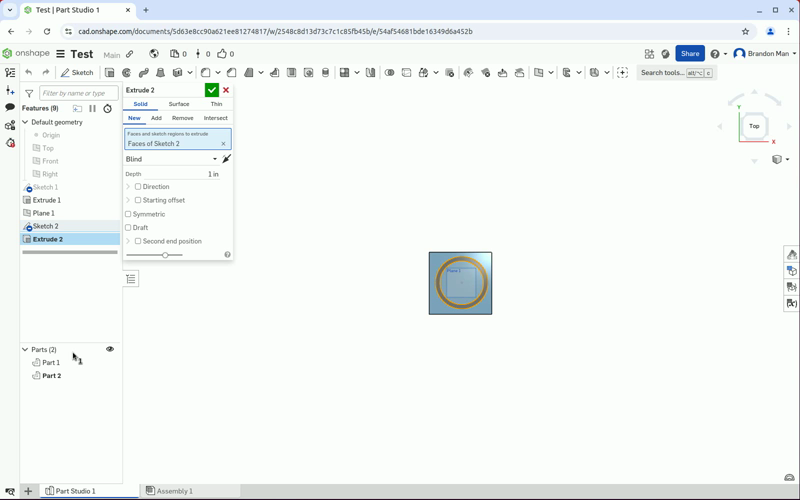
mouse_move(143, 106)
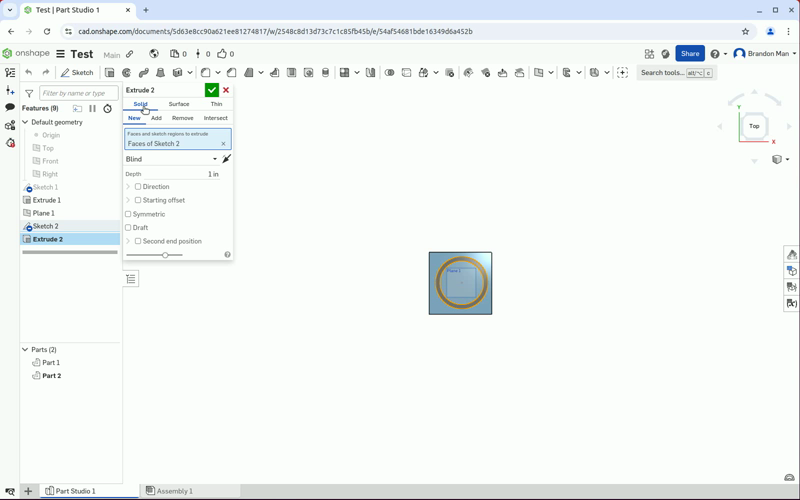
click(143, 106)
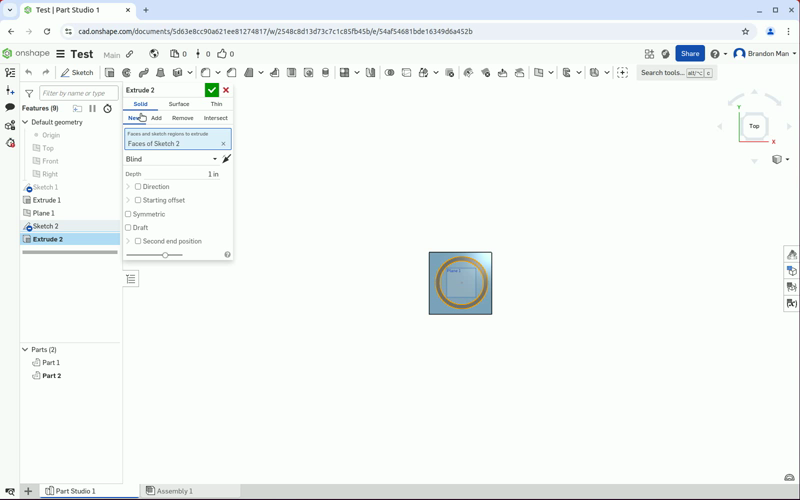
mouse_move(137, 120)
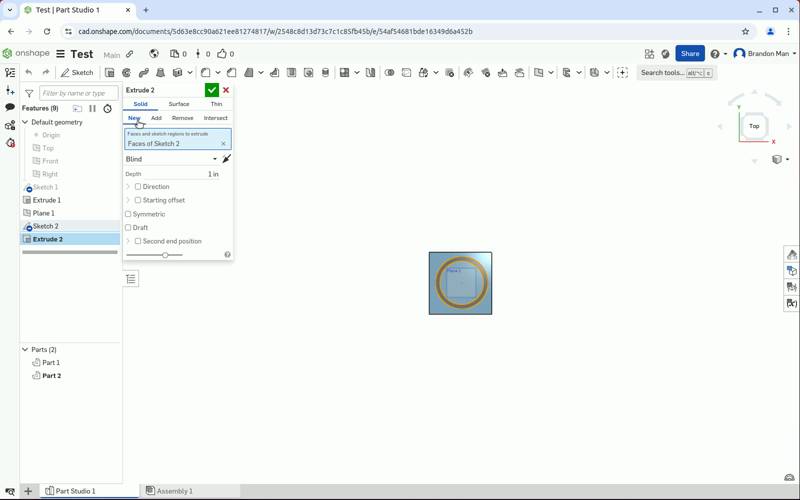
click(137, 120)
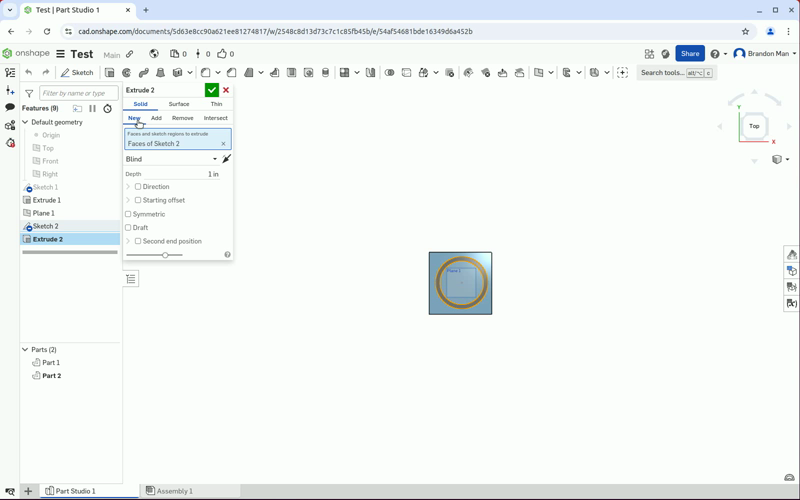
key(tab, 4)
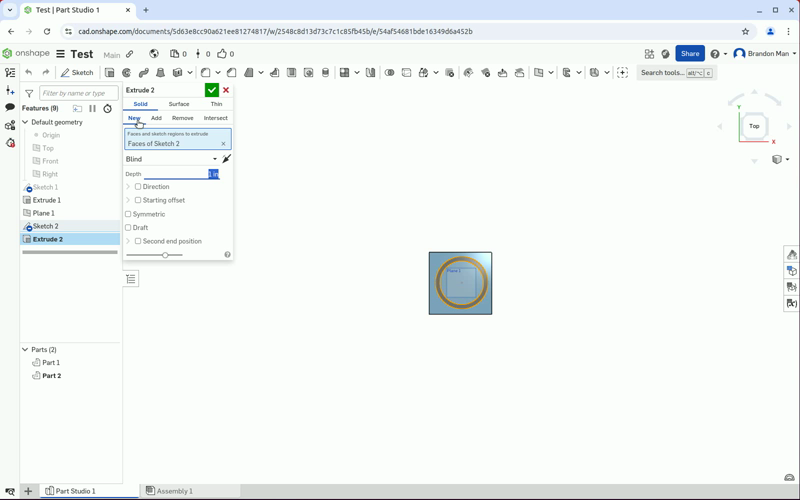
text(21.423)
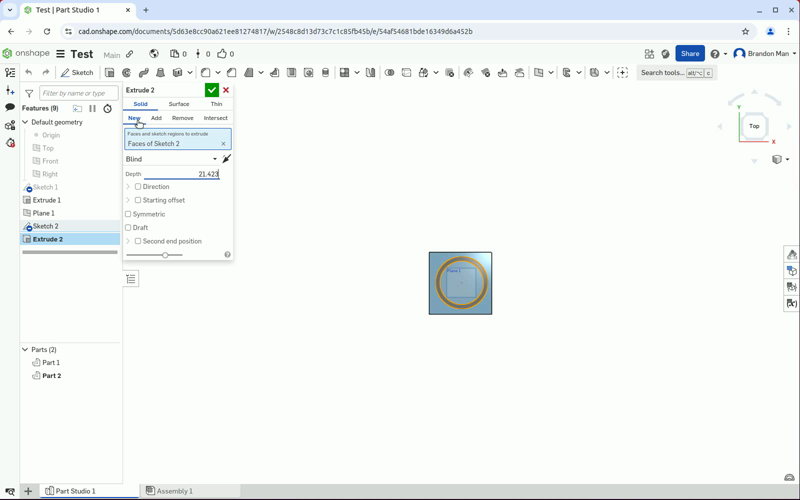
key(enter)
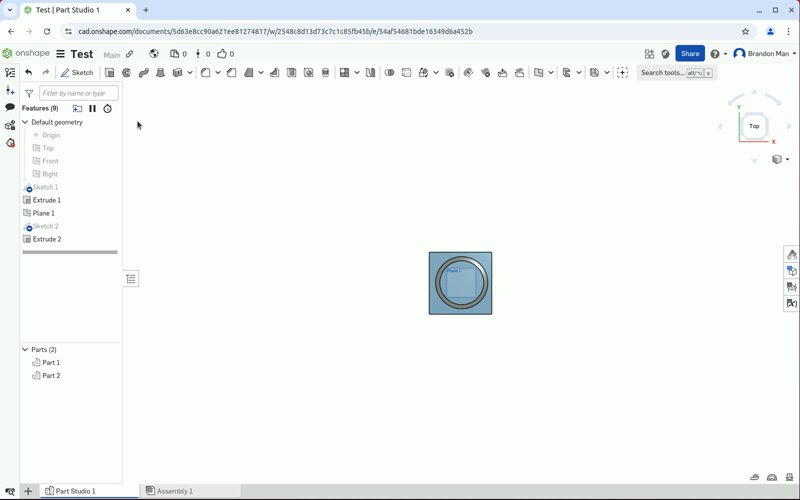
key(shift+h)
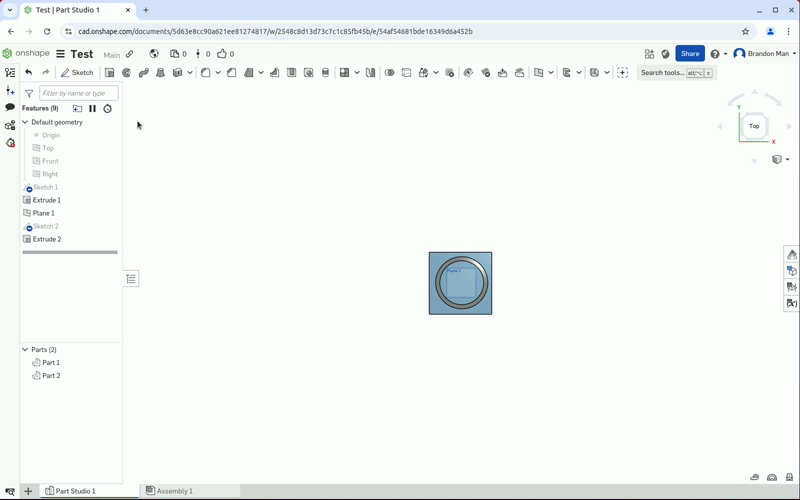
key(shift+h)
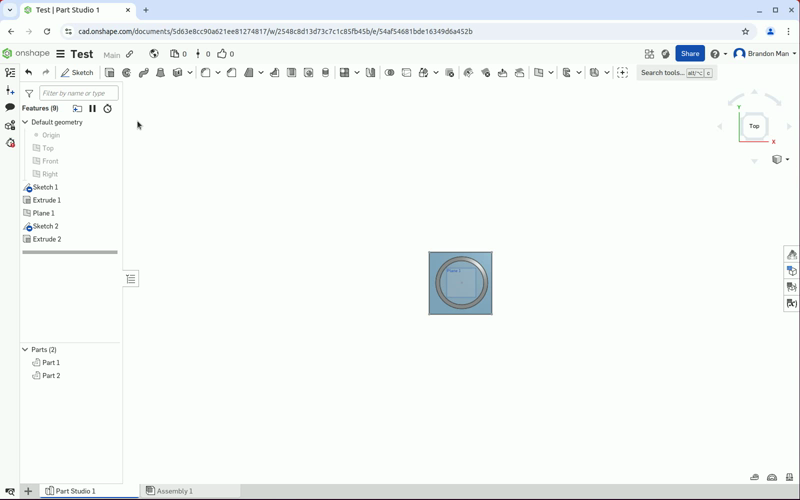
key(shift+7)
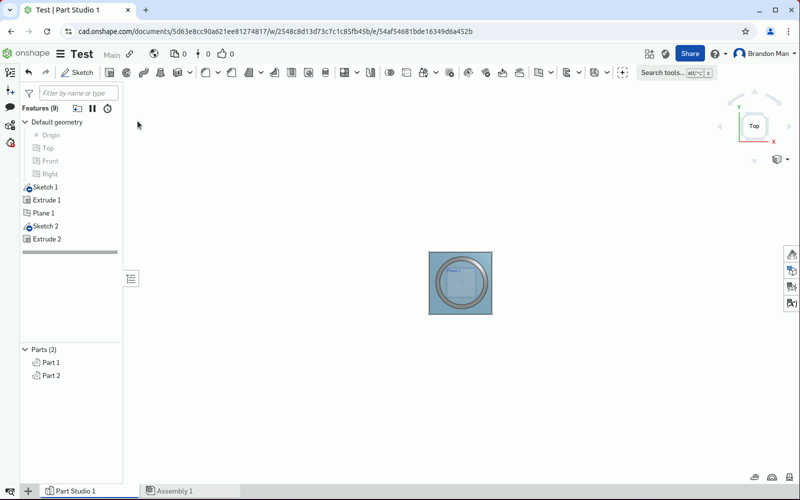
key(up, 3)
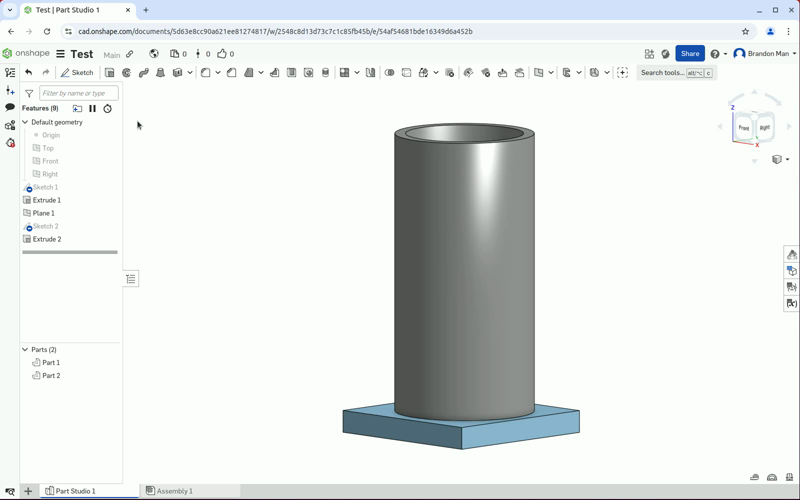
key(left, 3)
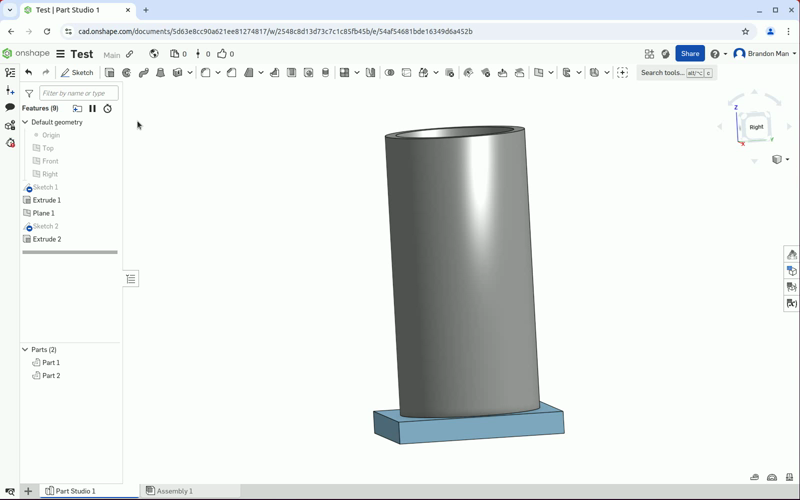
key(right, 3)
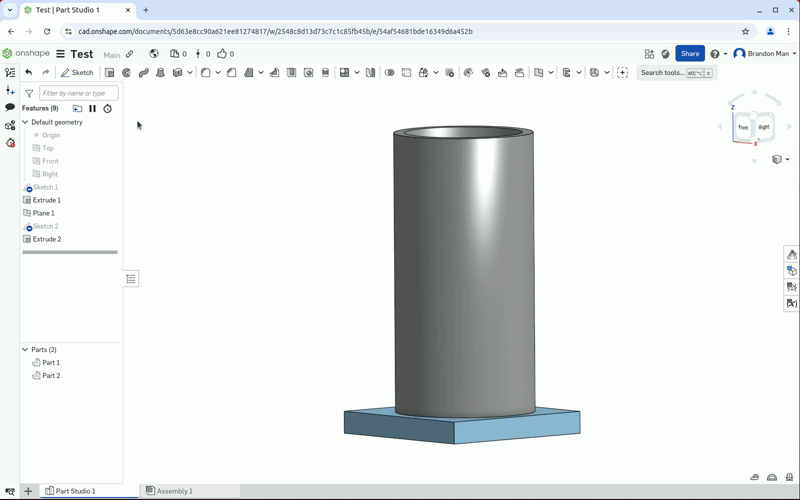
key(down, 3)
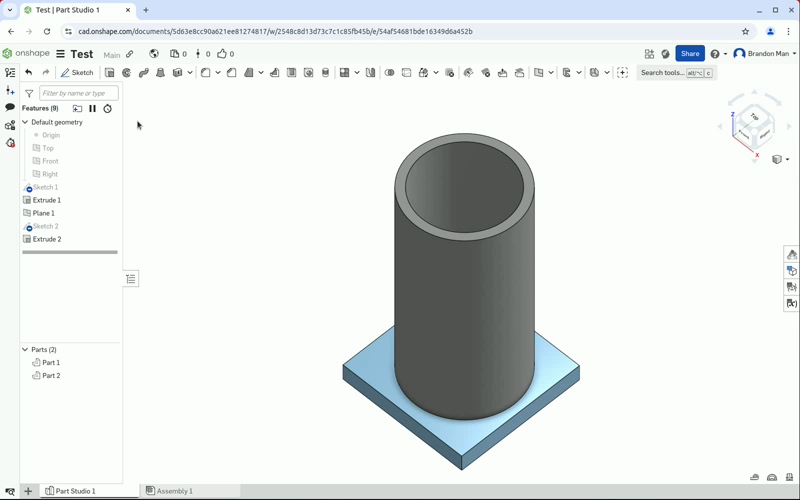
mouse_move(73, 189)
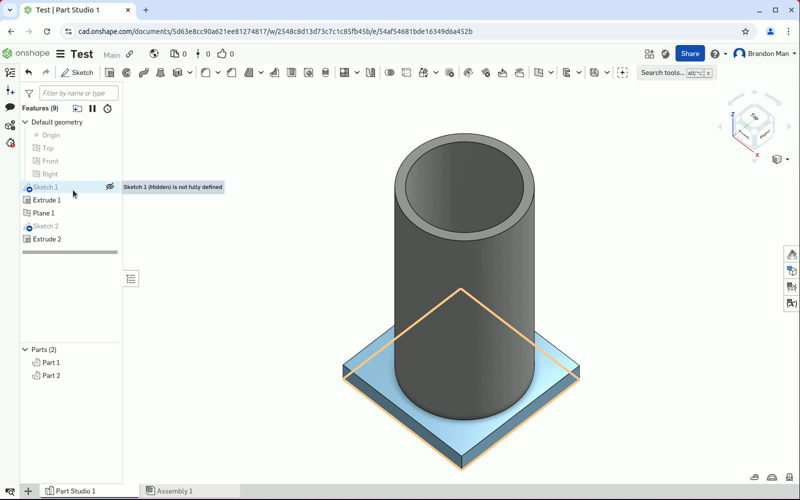
click(73, 189)